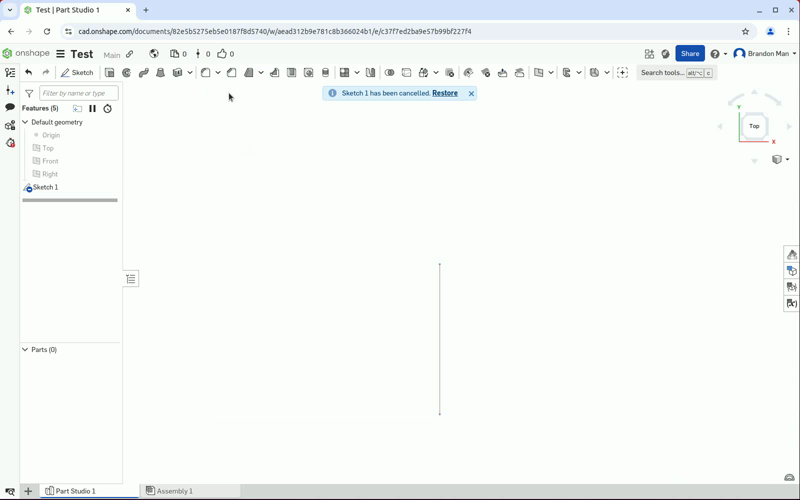
key(shift+h)
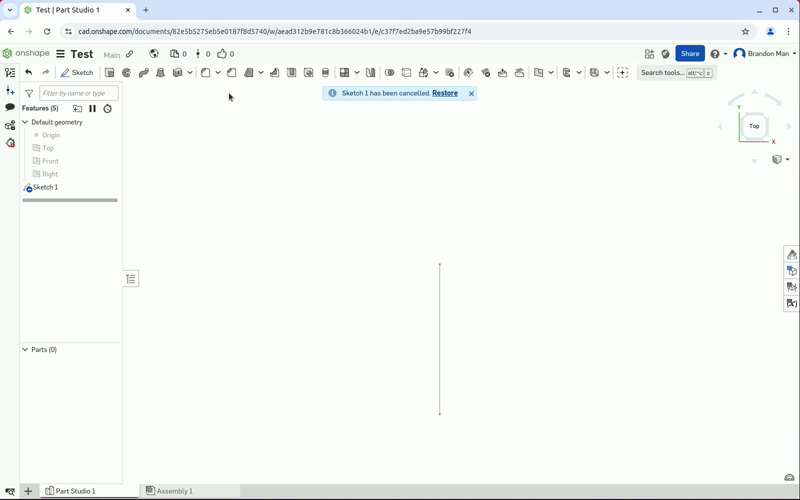
key(shift+s)
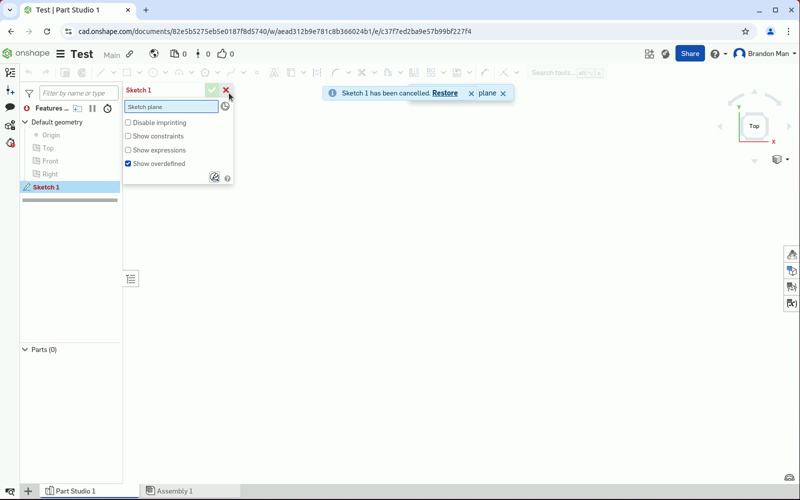
mouse_move(73, 150)
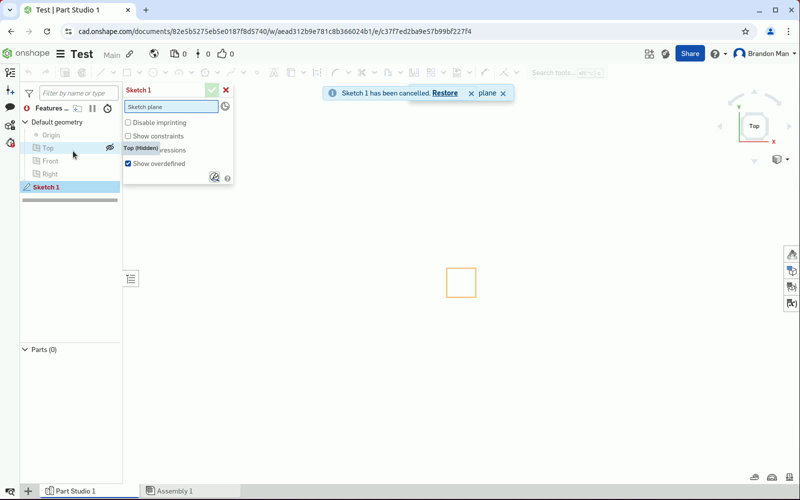
click(73, 150)
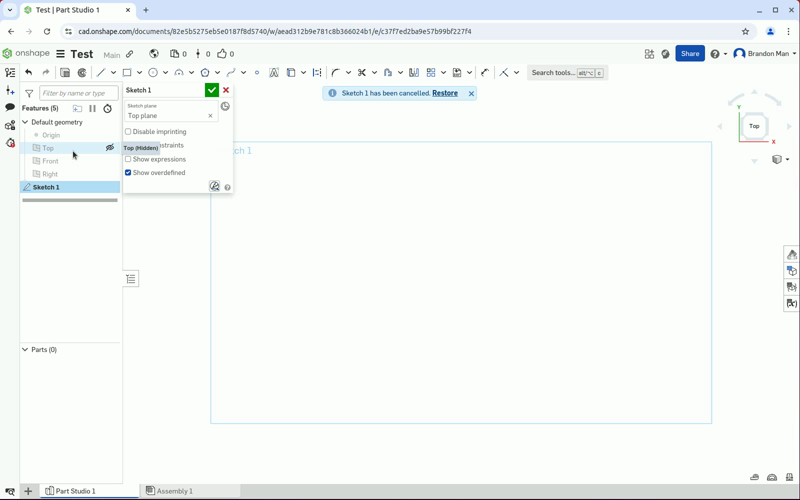
mouse_move(73, 352)
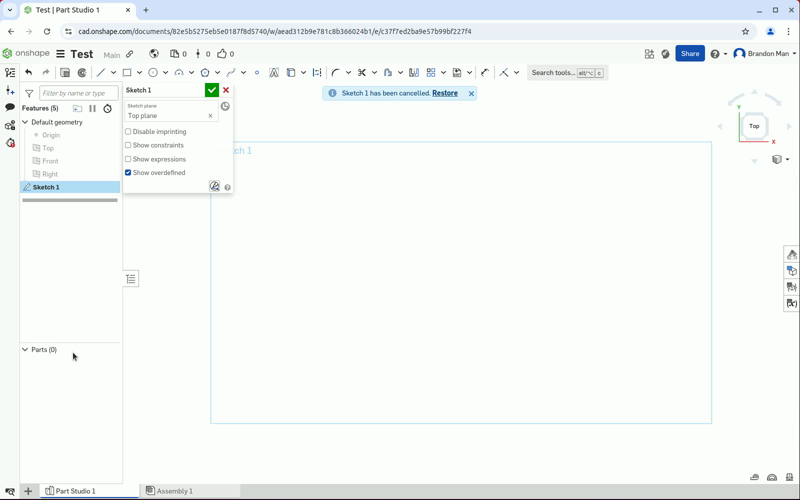
key(y)
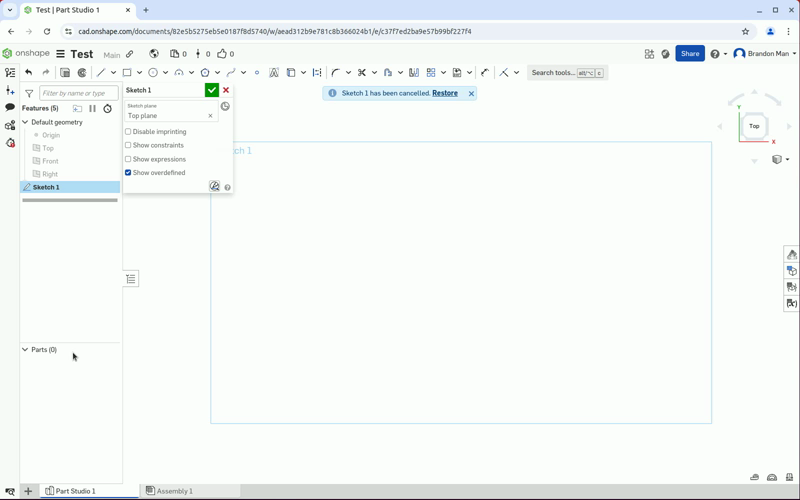
key(c)
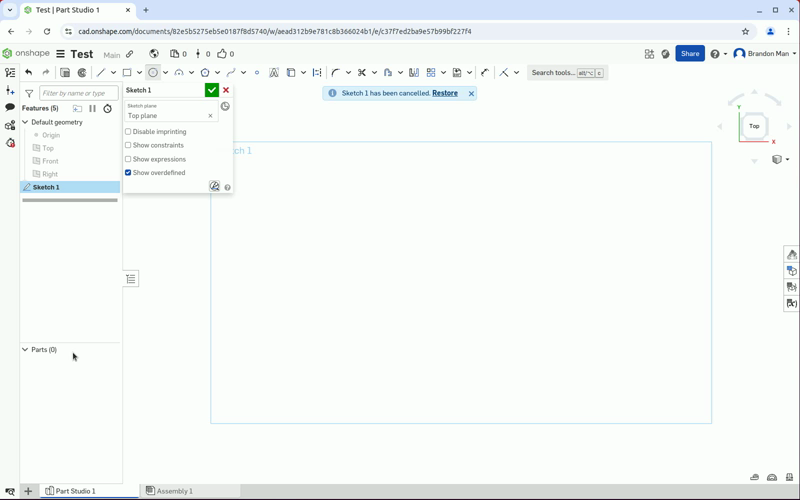
key_down(shift)
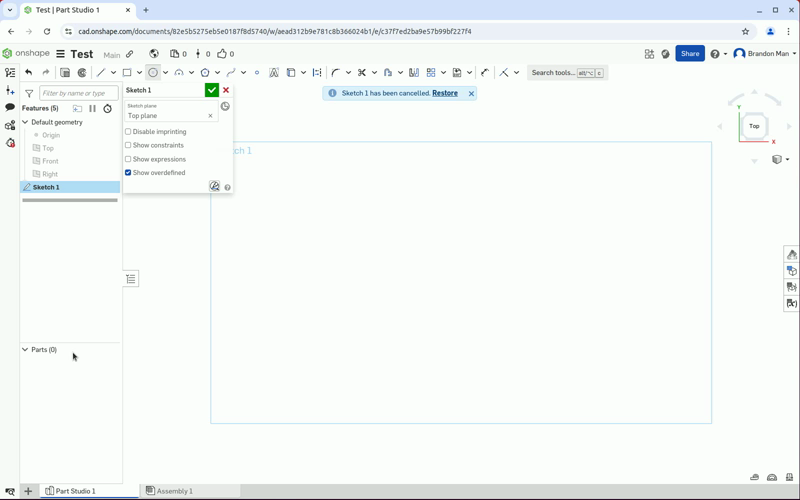
mouse_move(461, 282)
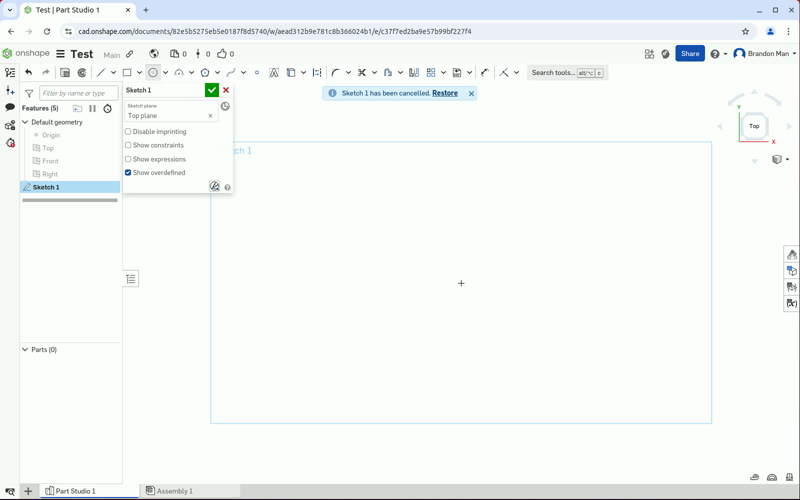
click(461, 282)
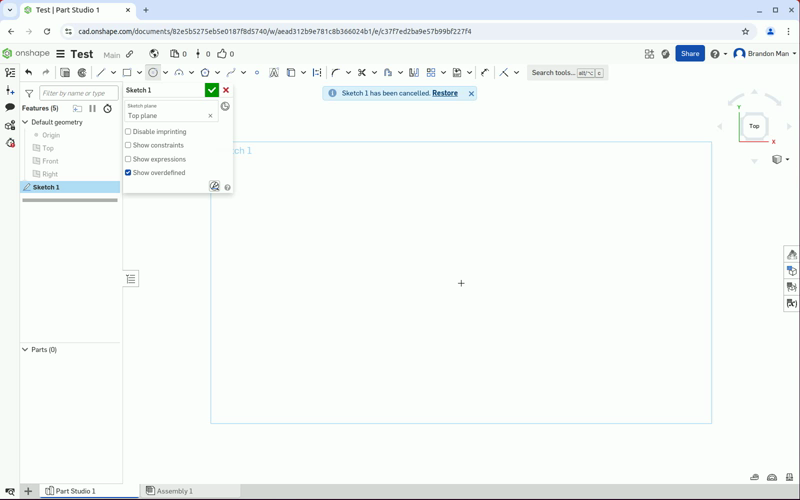
key_up(shift)
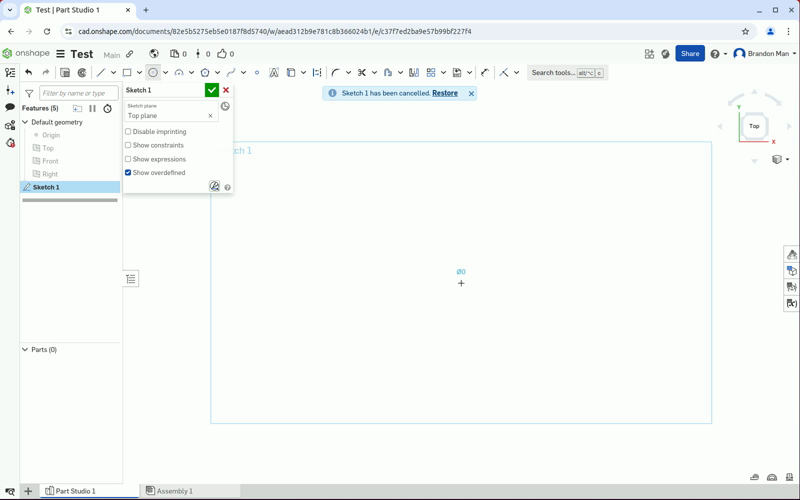
mouse_move(480, 282)
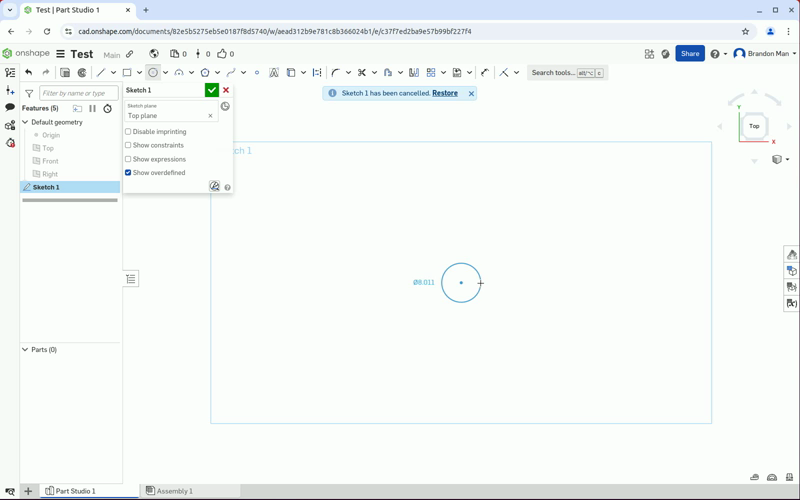
click(480, 282)
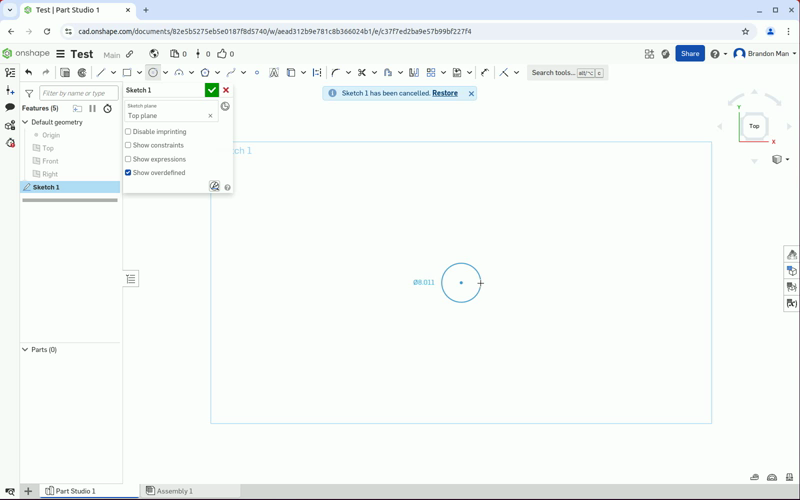
key(esc)
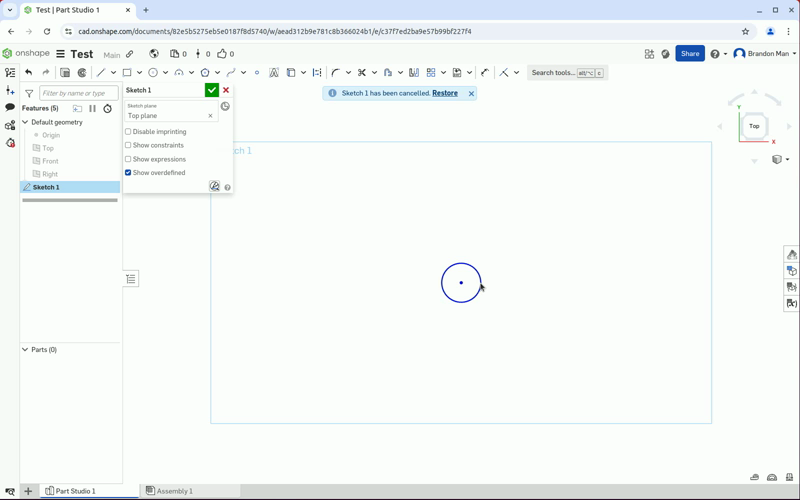
mouse_move(475, 279)
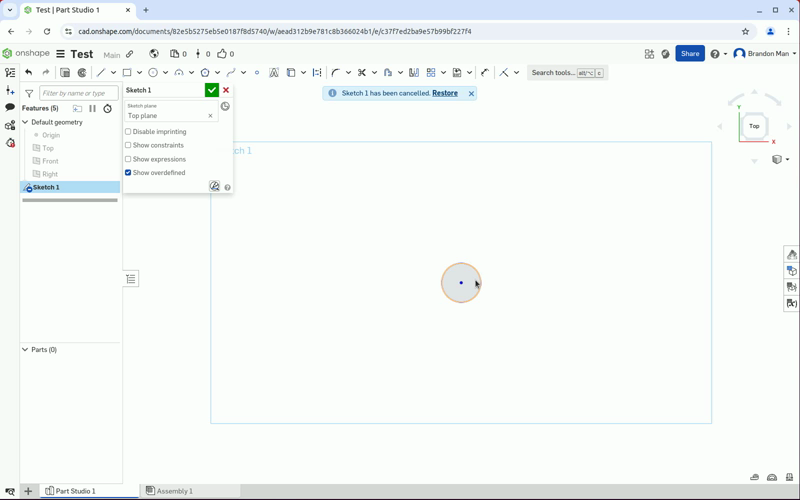
scroll(6)
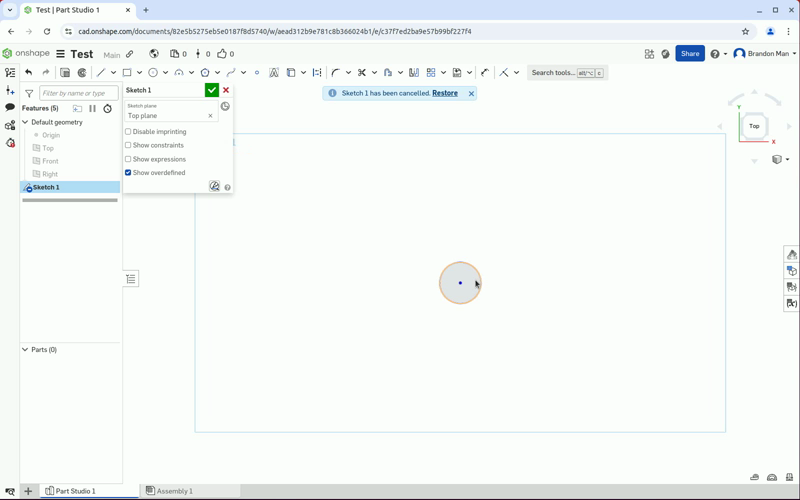
scroll(6)
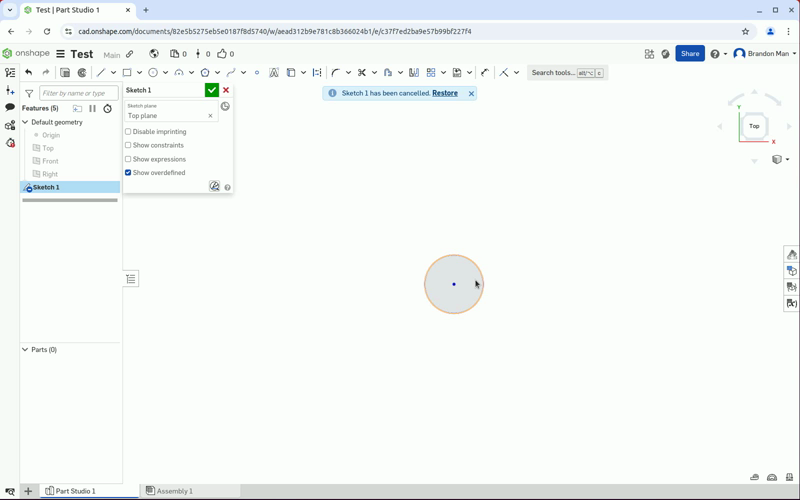
scroll(6)
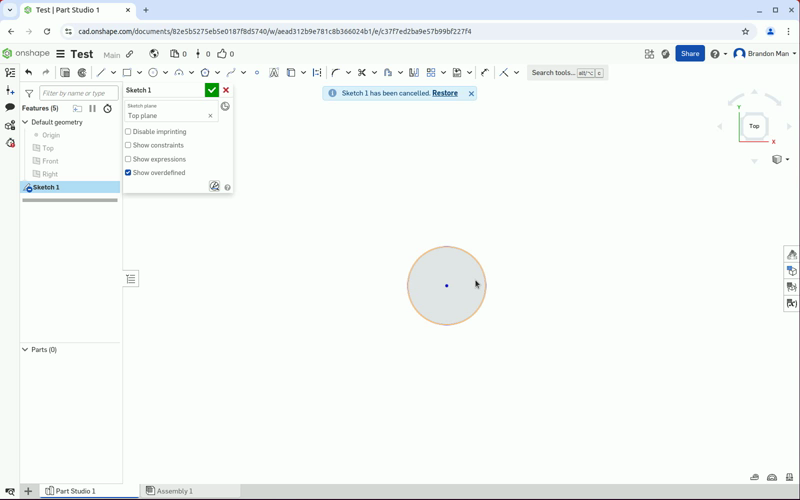
scroll(6)
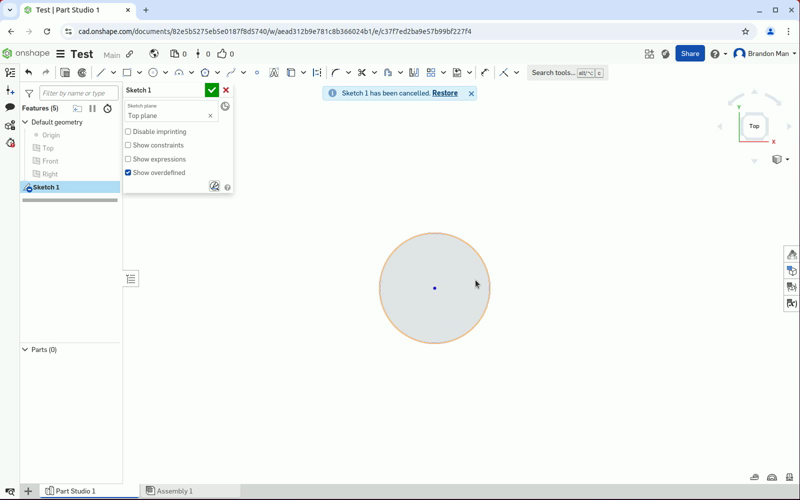
scroll(6)
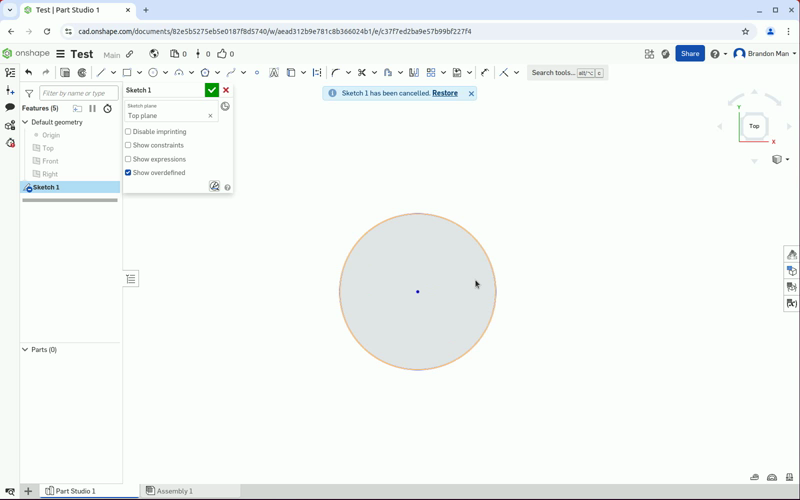
scroll(6)
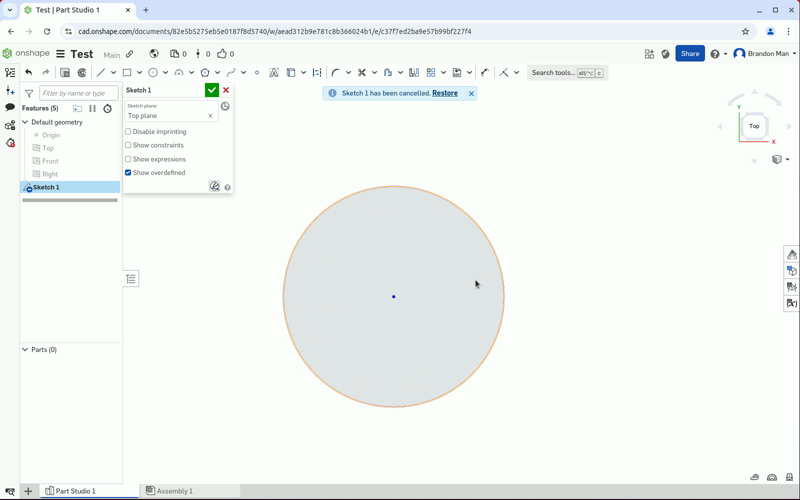
scroll(6)
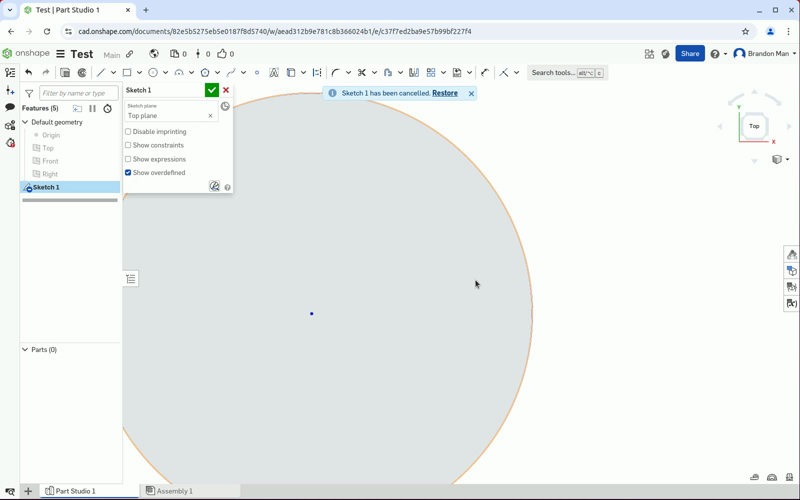
click(475, 279)
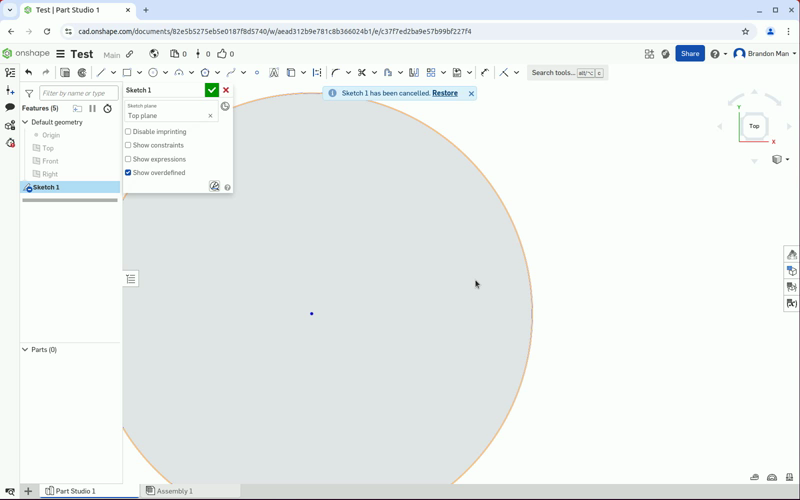
scroll(-6)
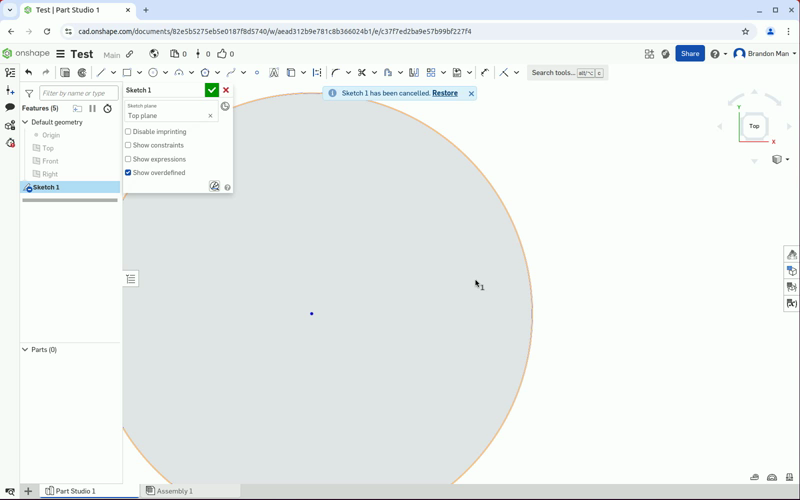
scroll(-6)
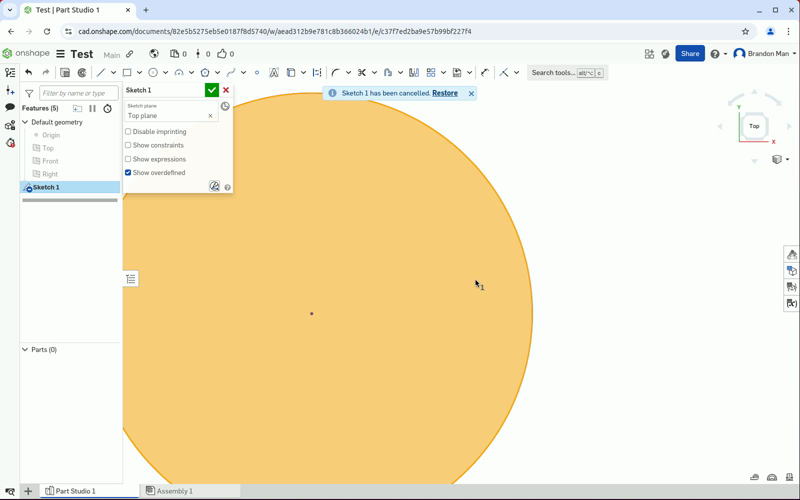
scroll(-6)
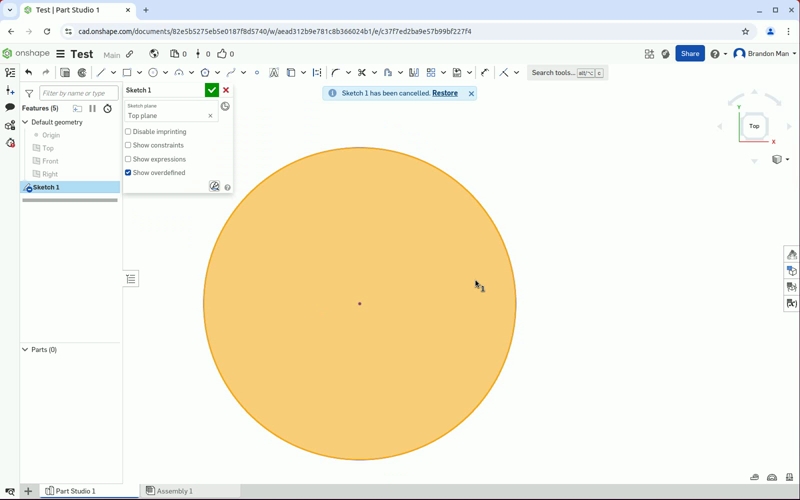
scroll(-6)
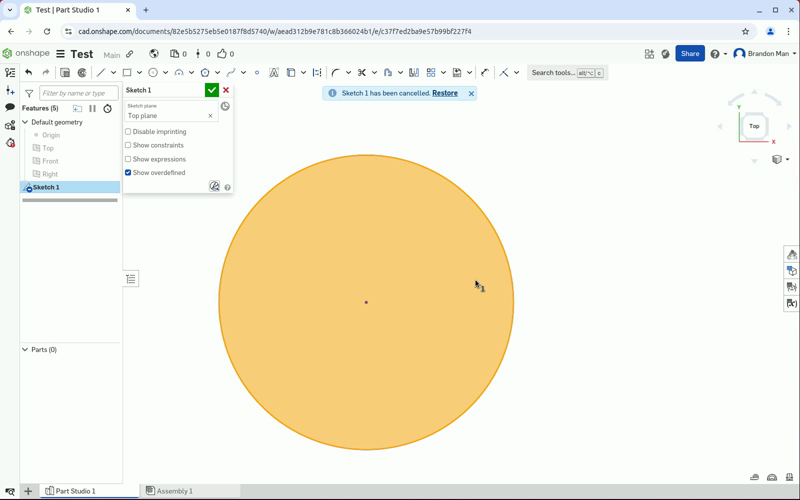
scroll(-6)
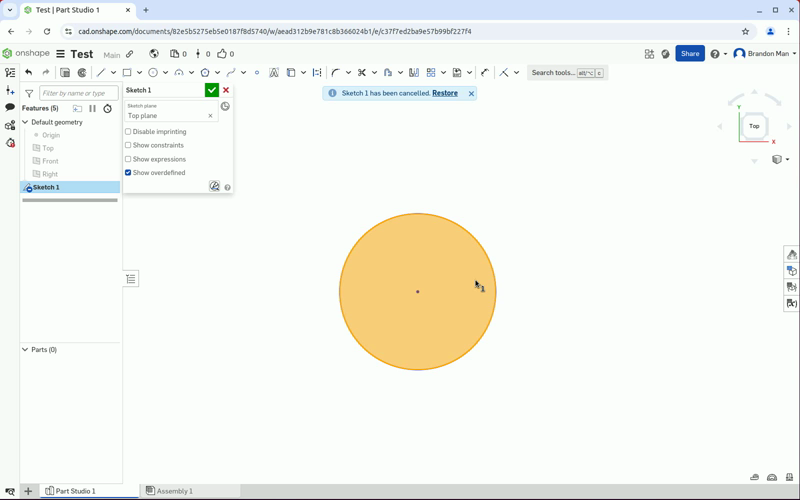
scroll(-6)
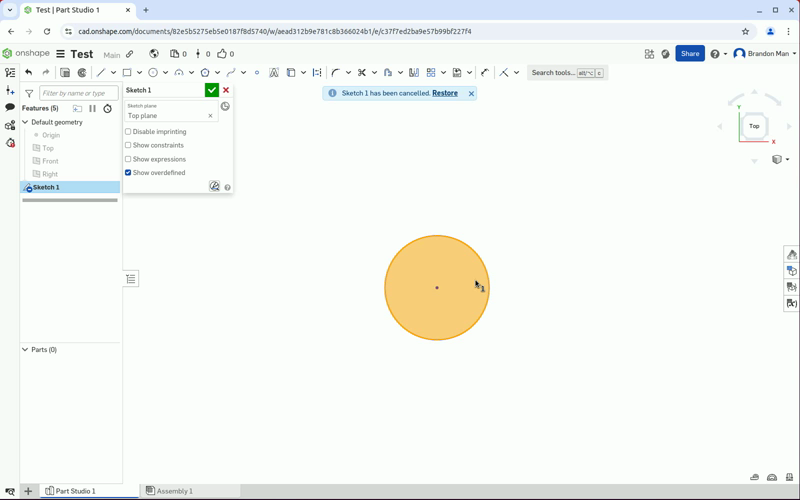
scroll(-6)
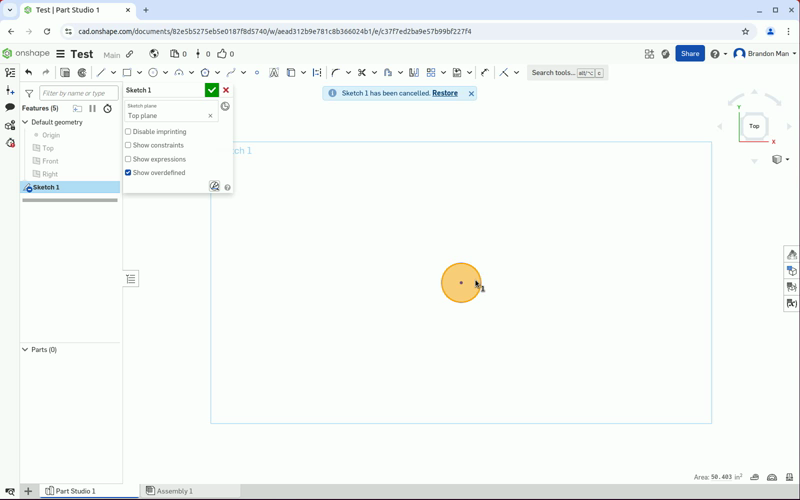
mouse_move(73, 352)
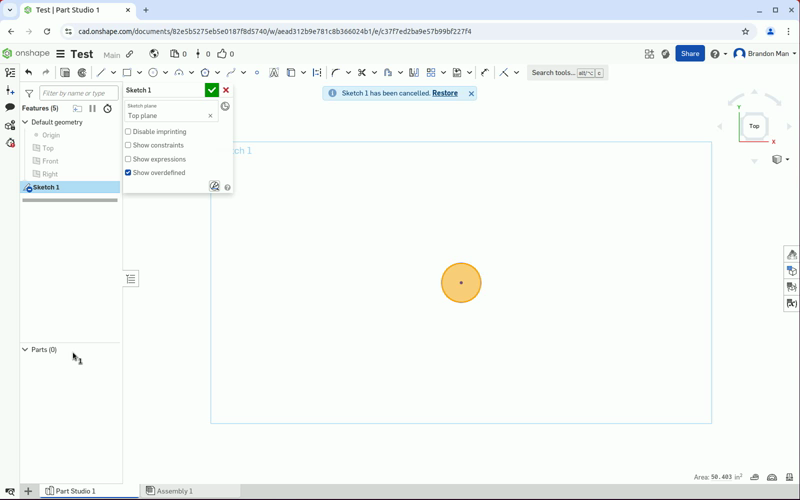
key(shift+y)
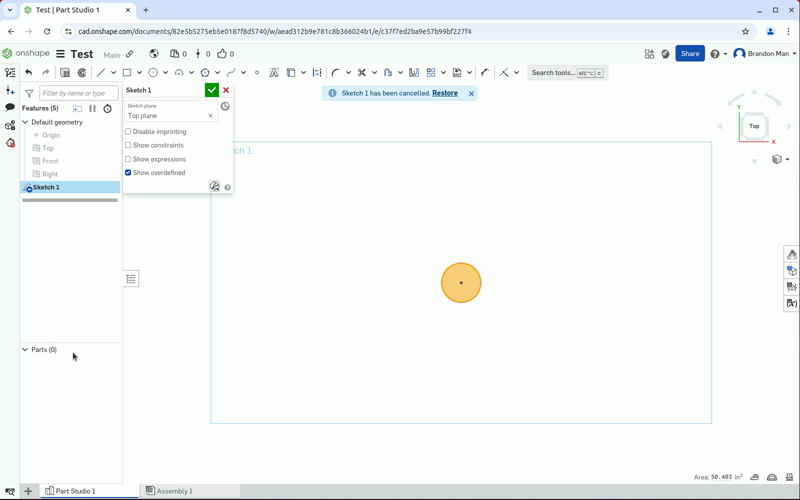
key(shift+e)
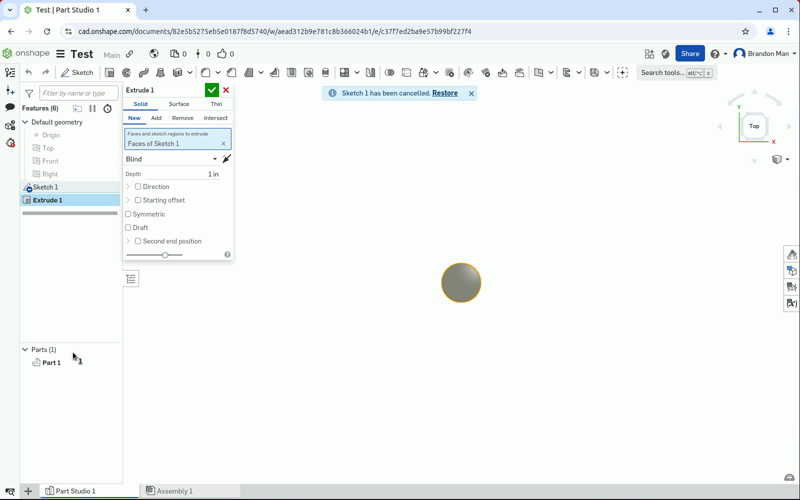
mouse_move(143, 106)
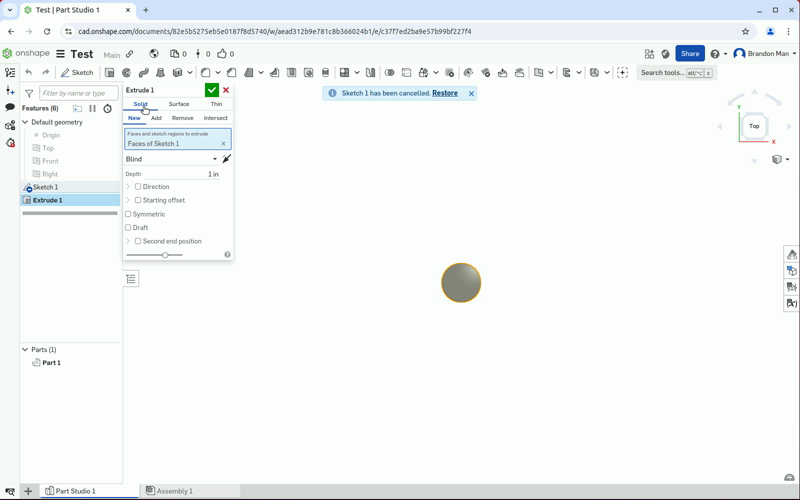
click(143, 106)
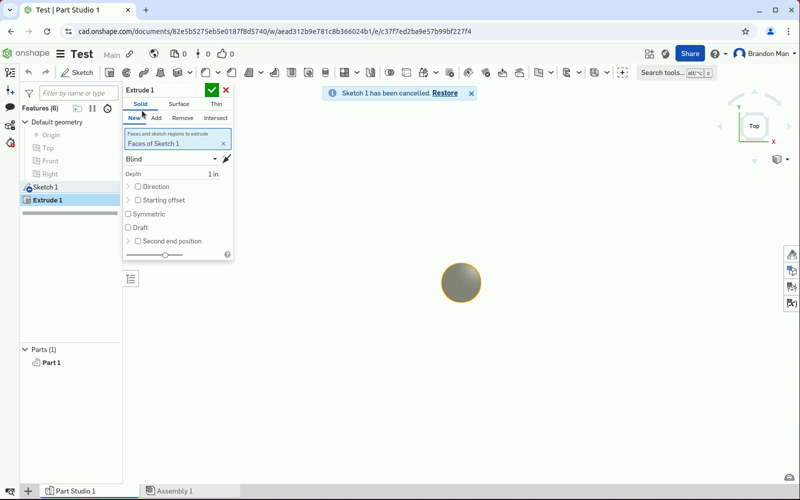
mouse_move(137, 120)
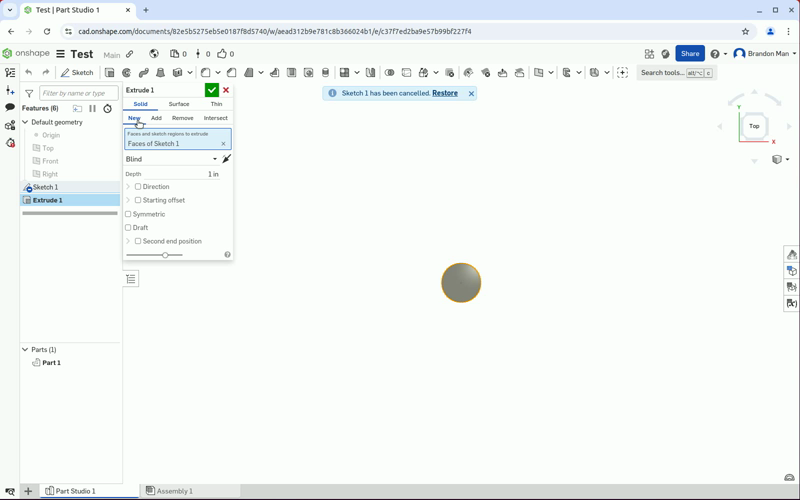
click(137, 120)
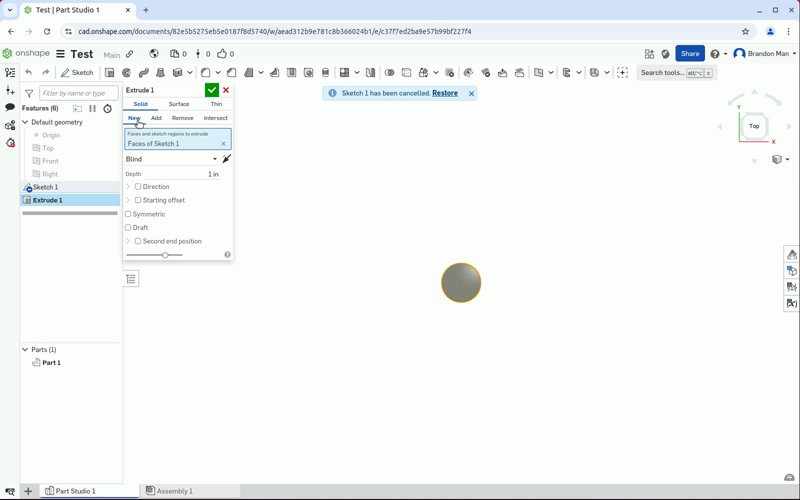
key(tab, 4)
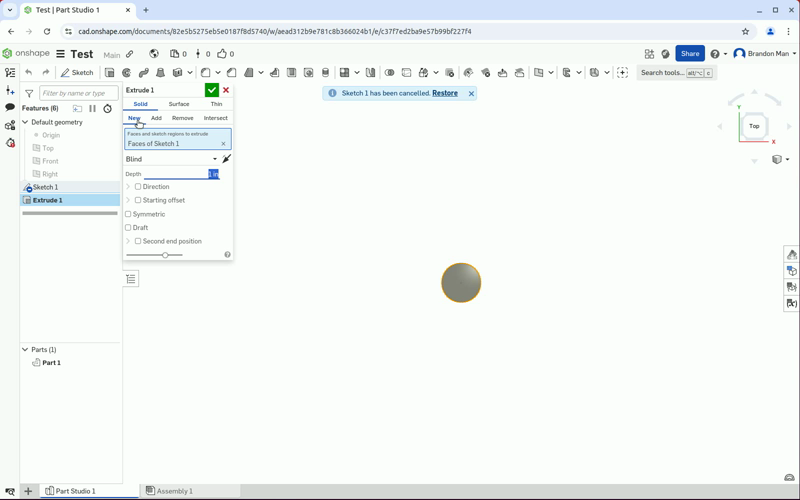
text(23.108)
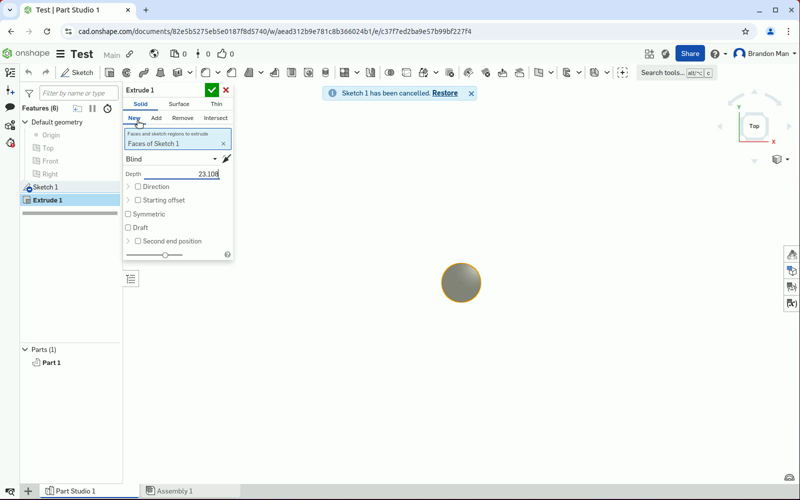
key(enter)
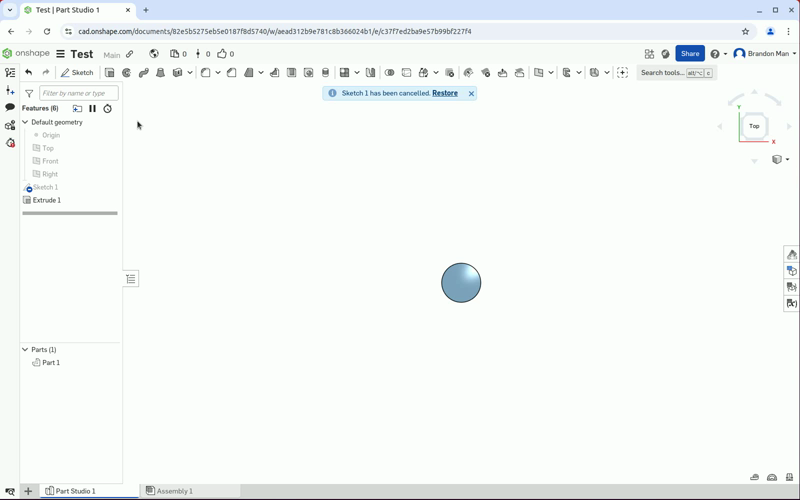
key(shift+h)
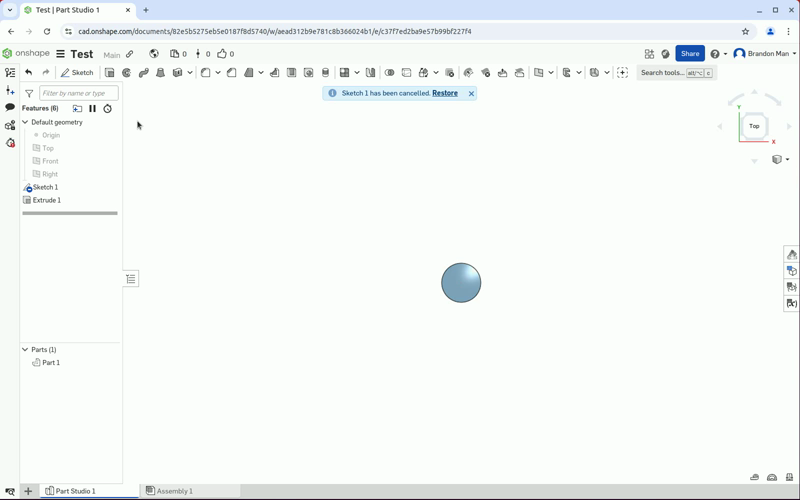
key(shift+h)
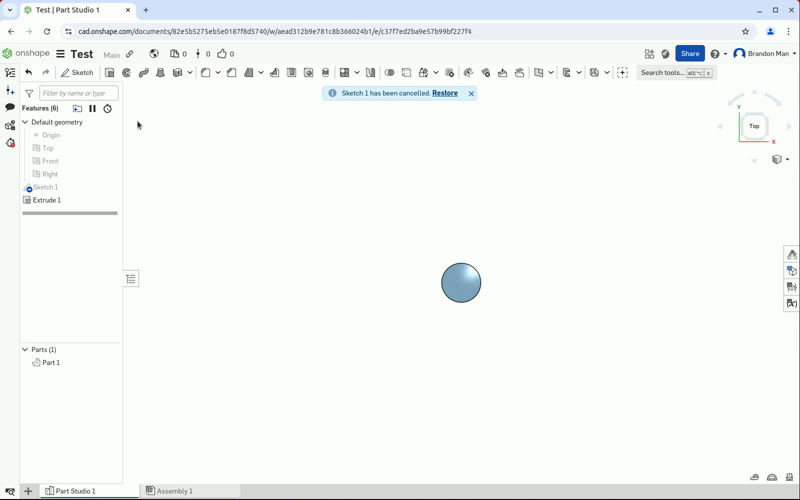
mouse_move(73, 189)
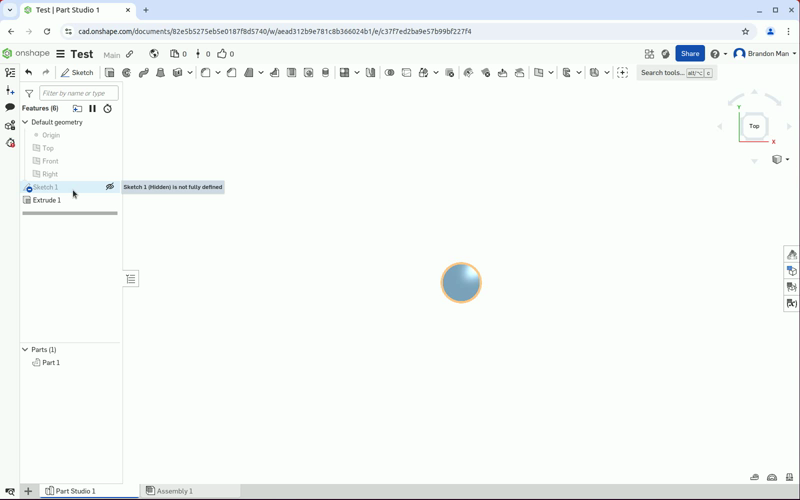
click(73, 189)
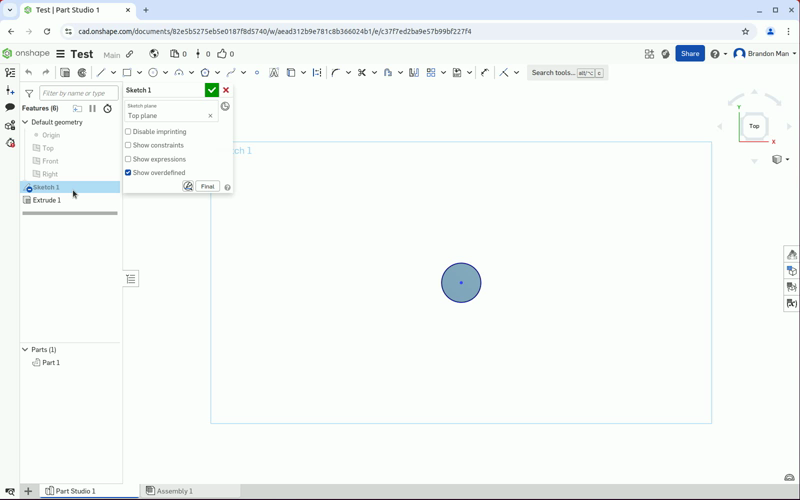
mouse_move(229, 92)
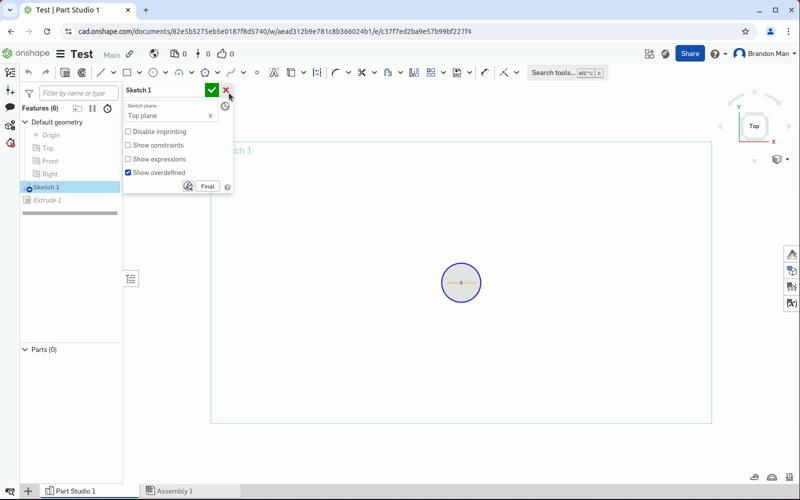
click(229, 92)
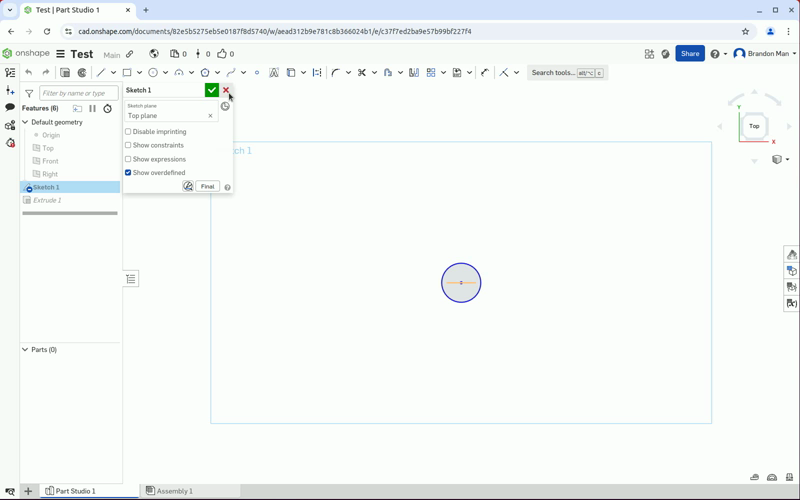
key(shift+s)
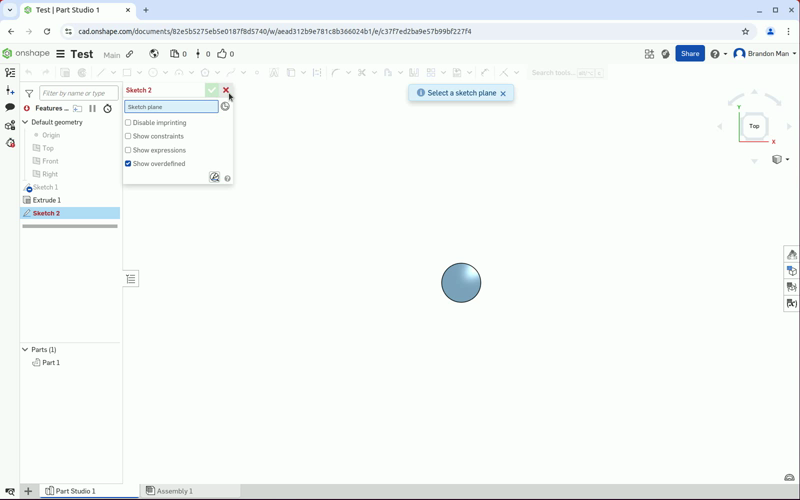
mouse_move(73, 150)
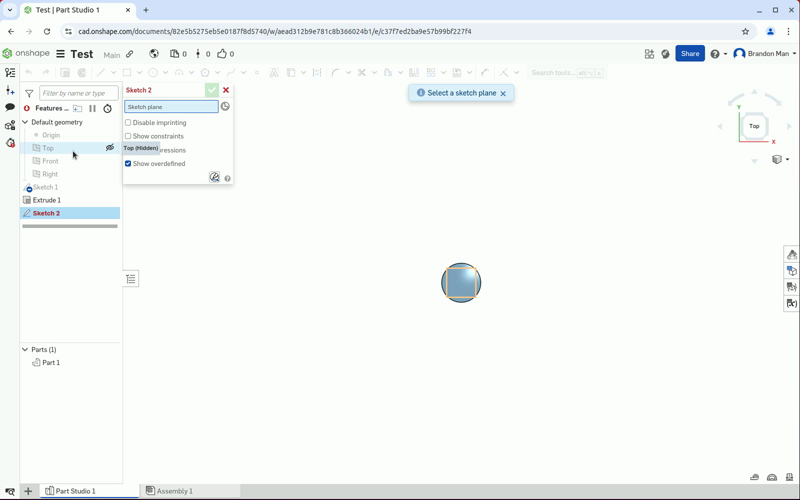
click(73, 150)
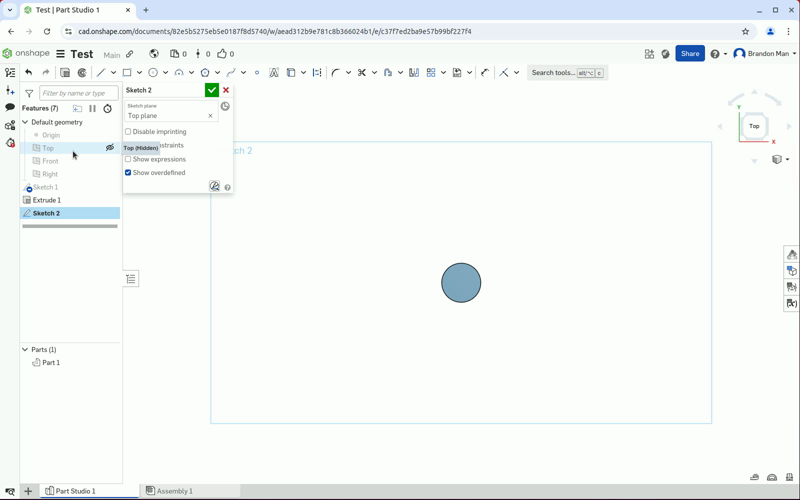
mouse_move(73, 352)
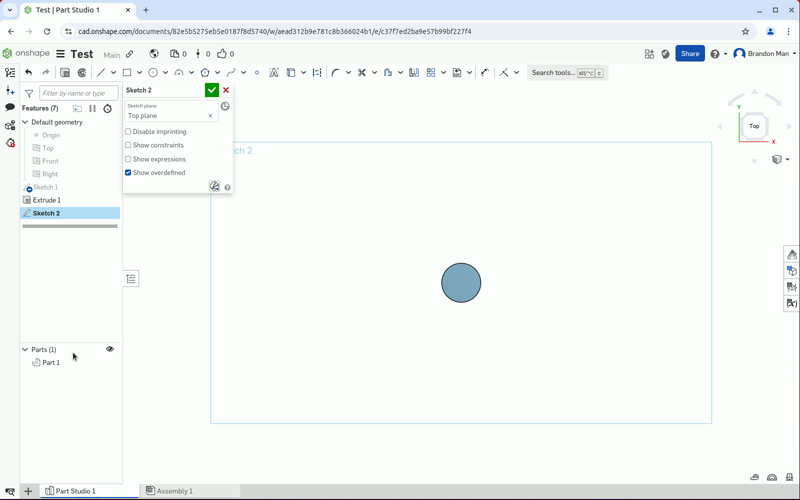
key(y)
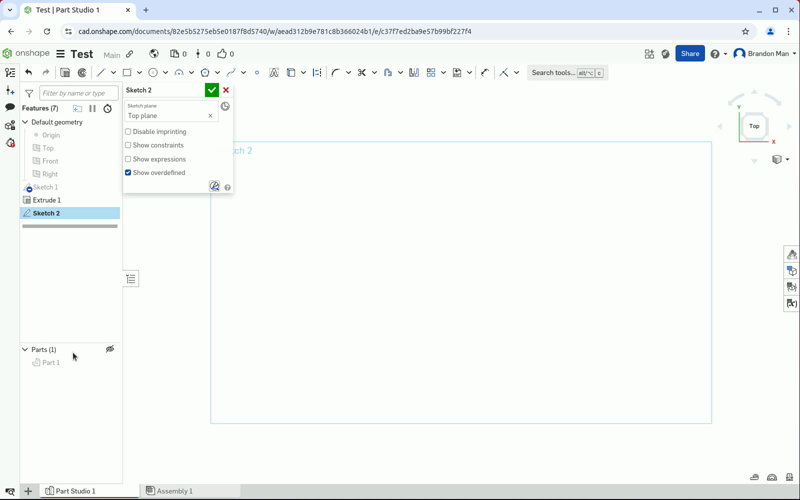
key(c)
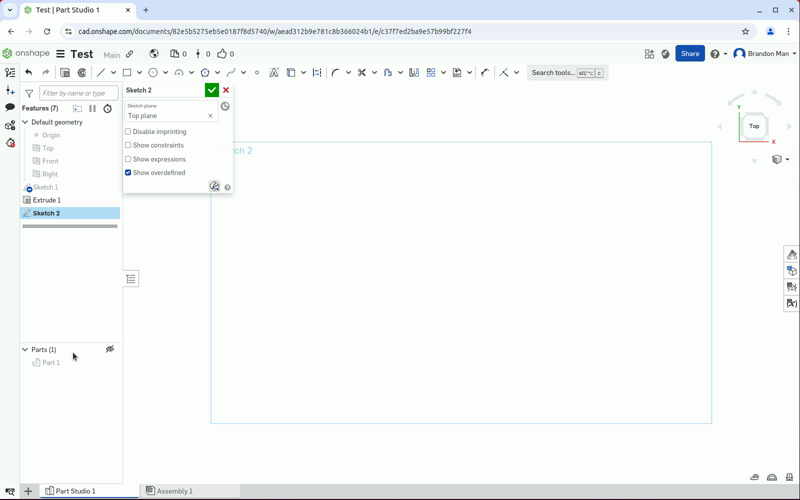
key_down(shift)
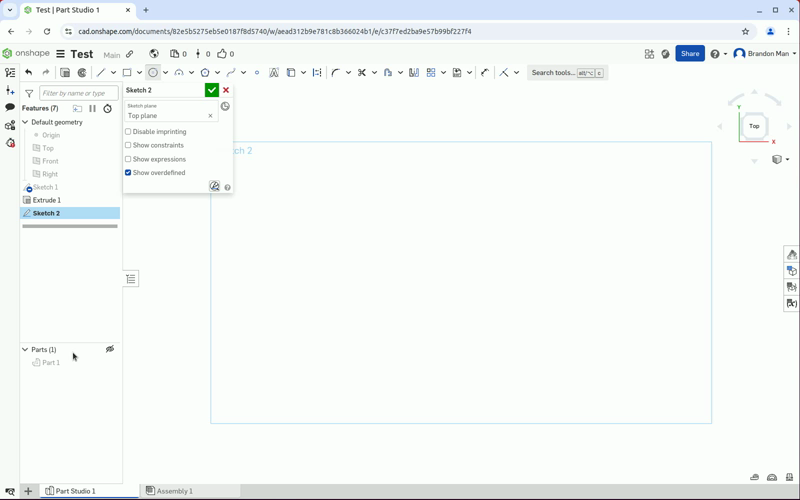
mouse_move(461, 282)
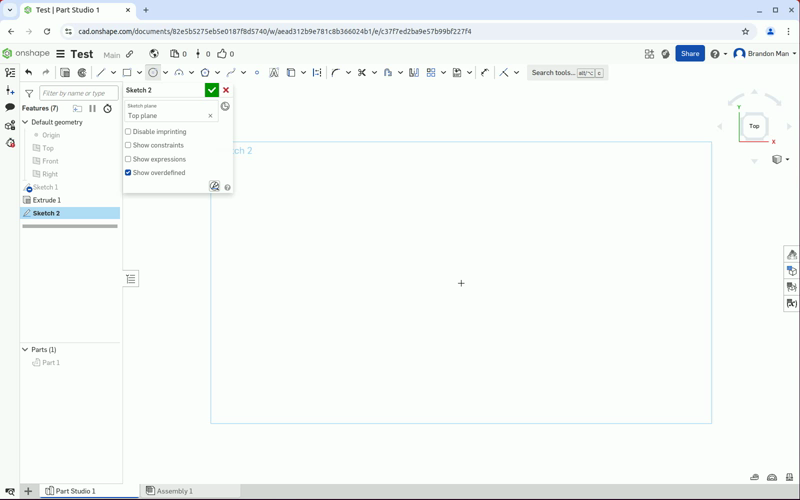
click(461, 282)
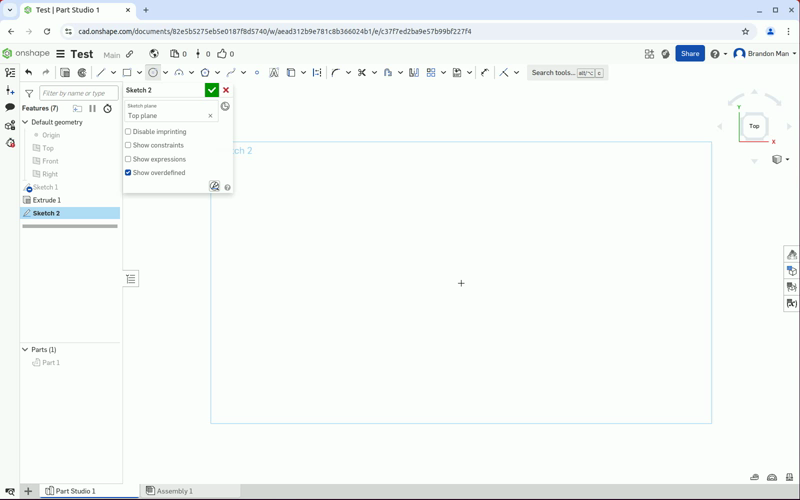
key_up(shift)
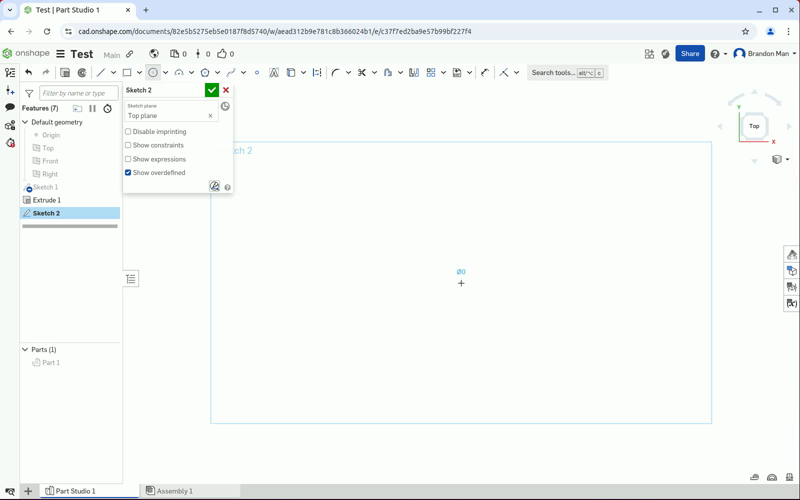
mouse_move(480, 282)
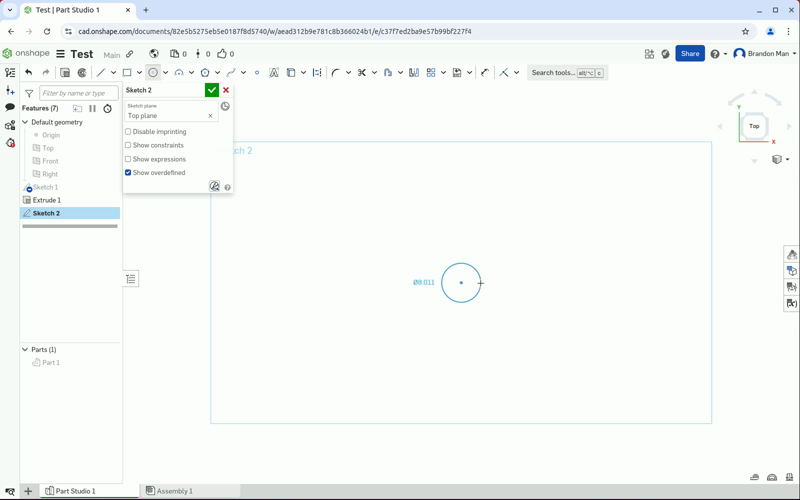
click(480, 282)
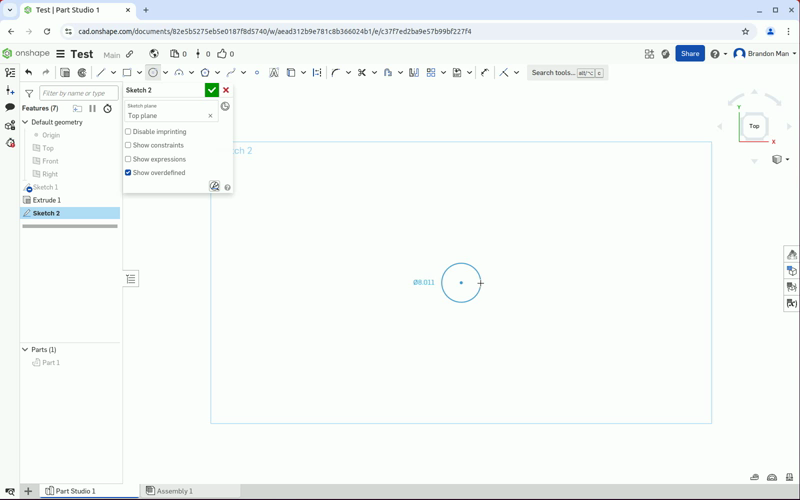
key(esc)
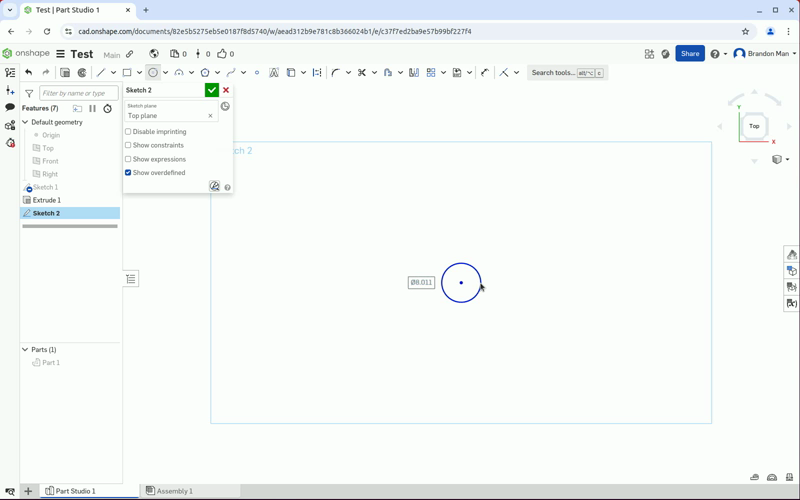
mouse_move(466, 268)
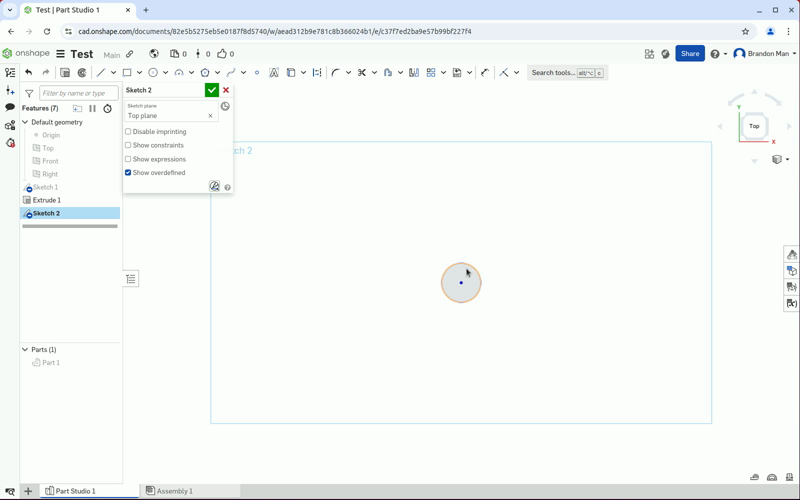
scroll(6)
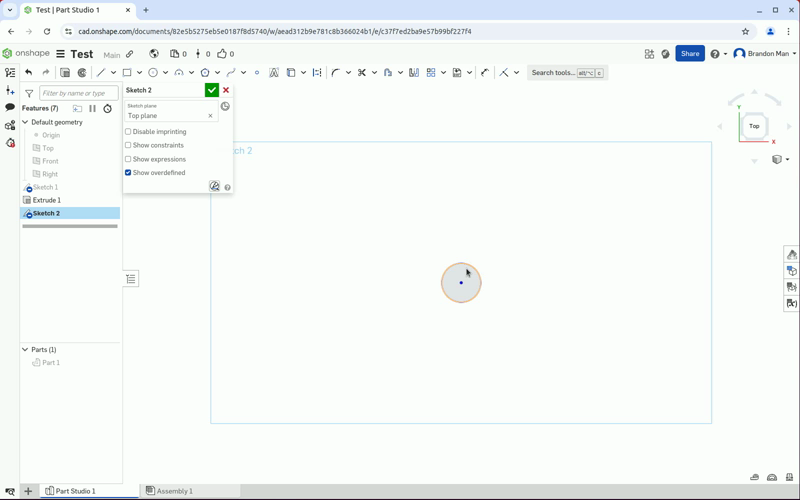
scroll(6)
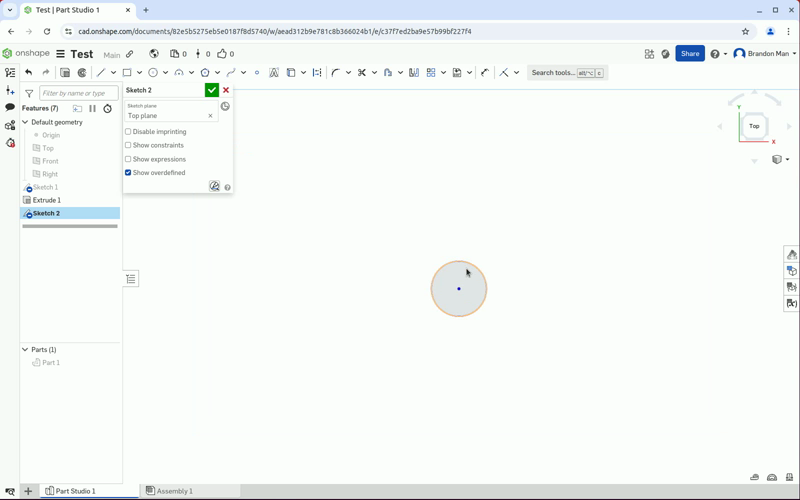
scroll(6)
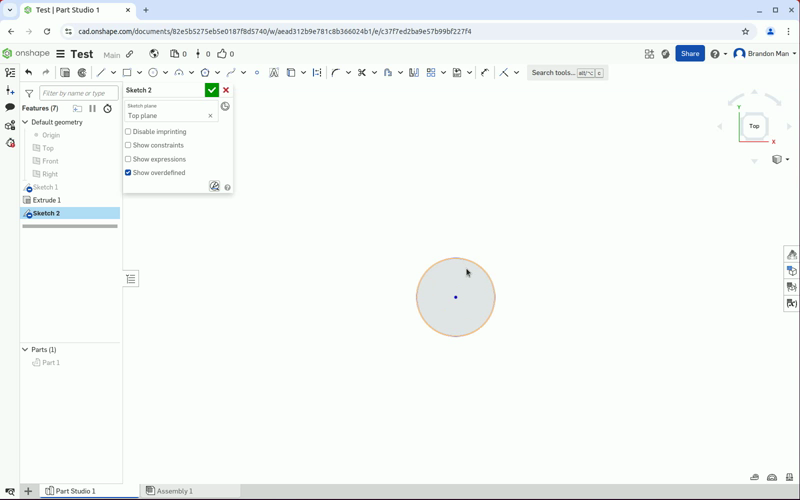
scroll(6)
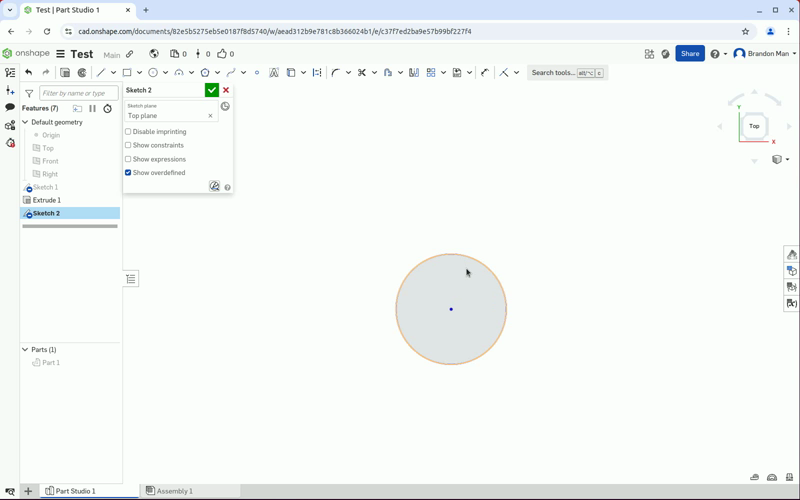
scroll(6)
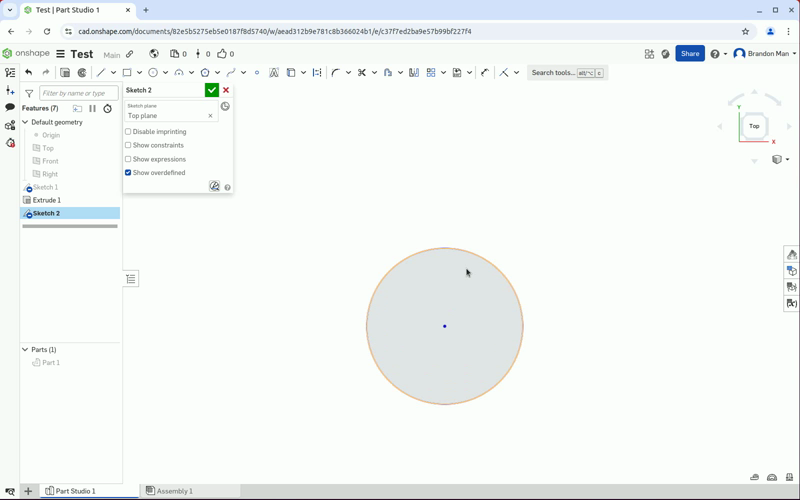
scroll(6)
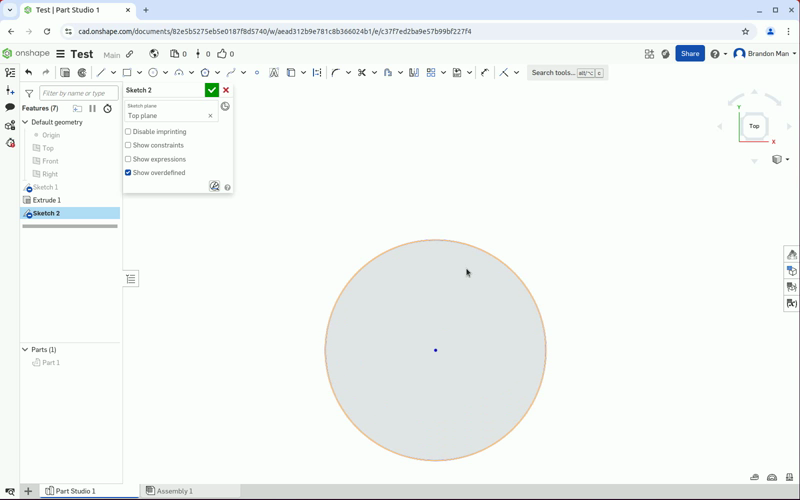
scroll(6)
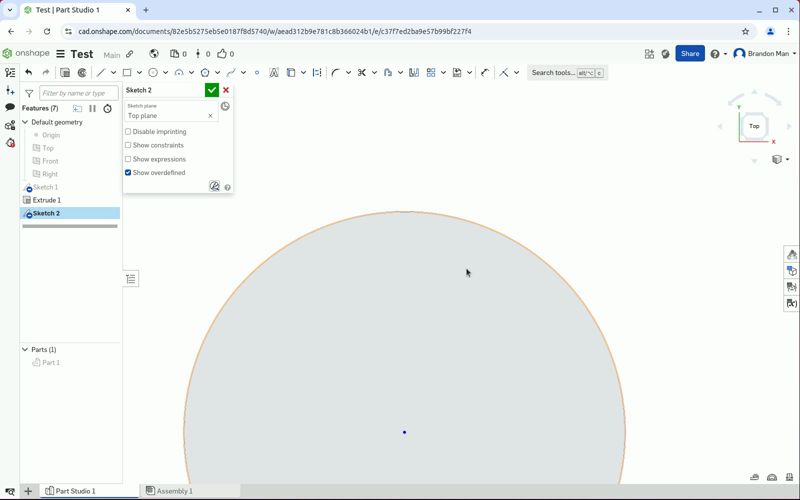
click(466, 268)
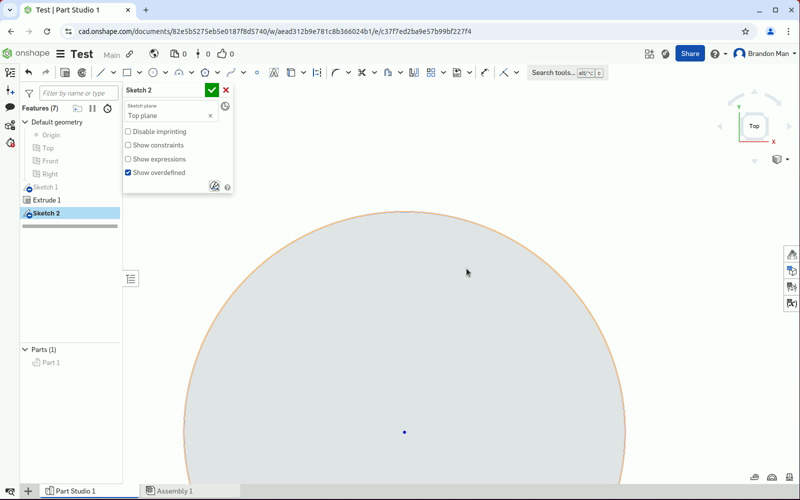
scroll(-6)
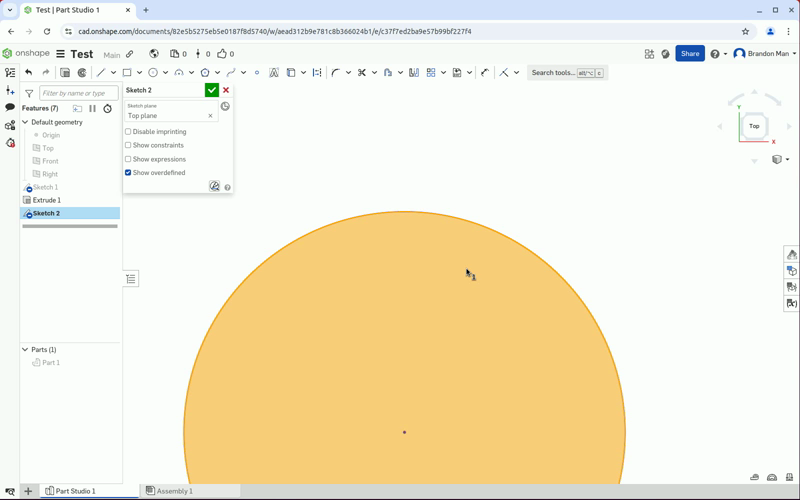
scroll(-6)
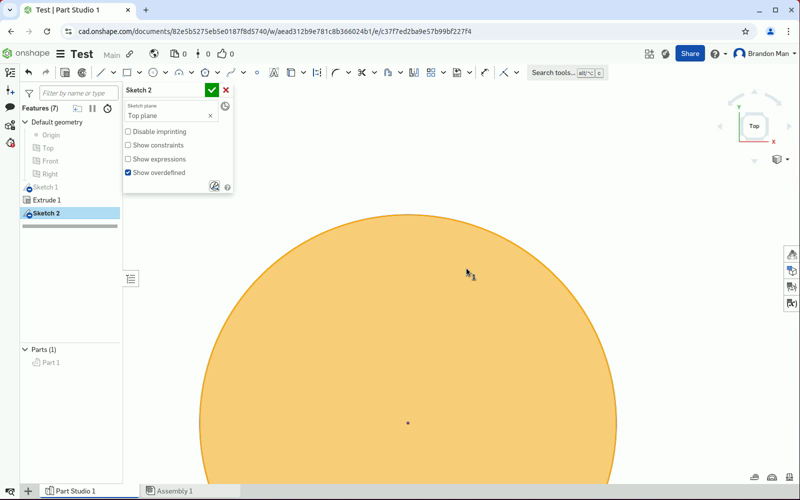
scroll(-6)
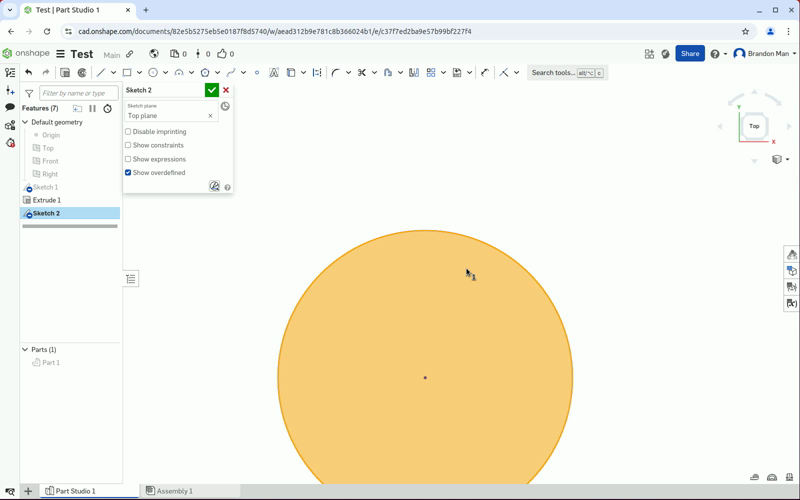
scroll(-6)
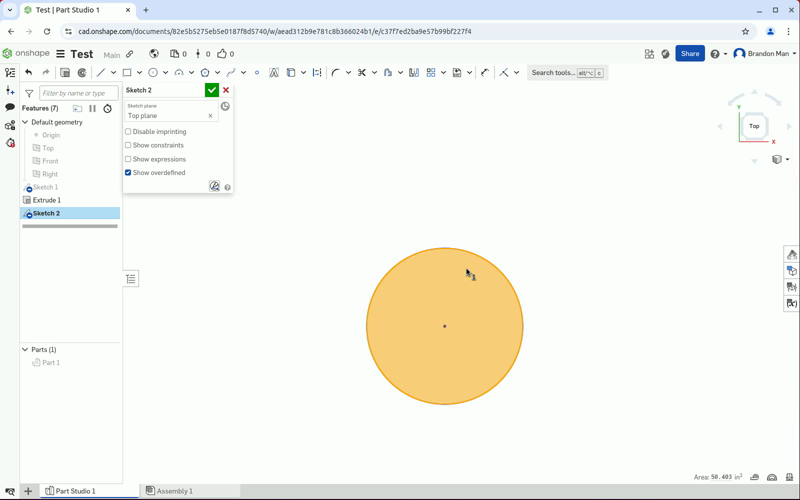
scroll(-6)
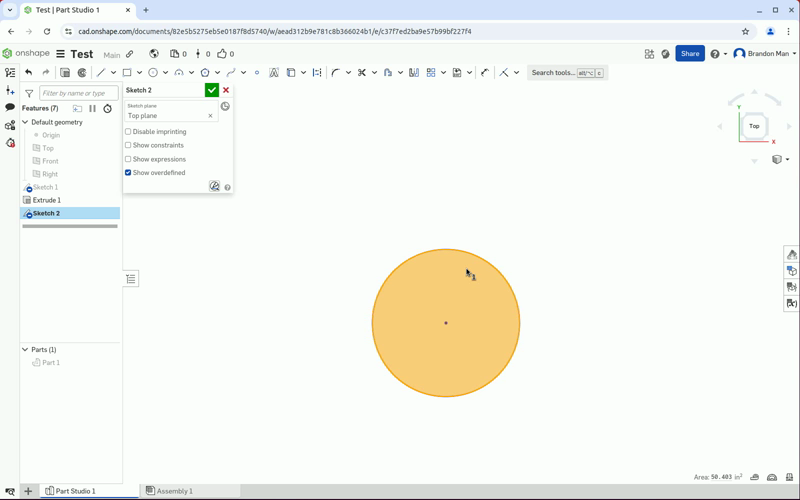
scroll(-6)
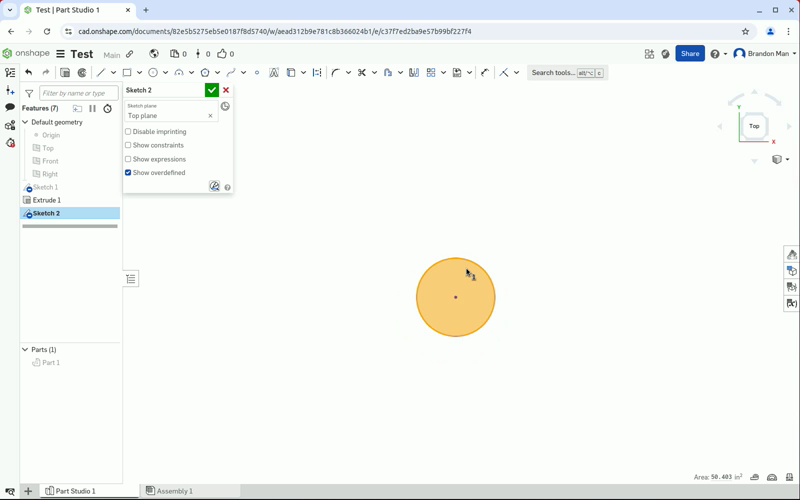
scroll(-6)
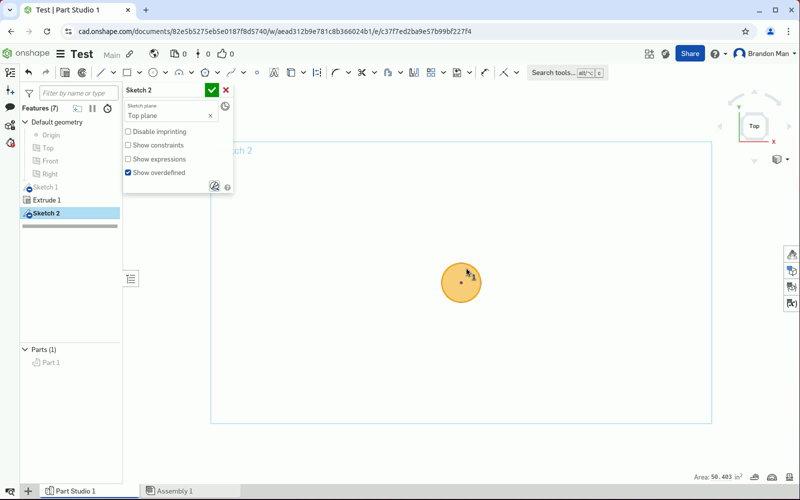
mouse_move(73, 352)
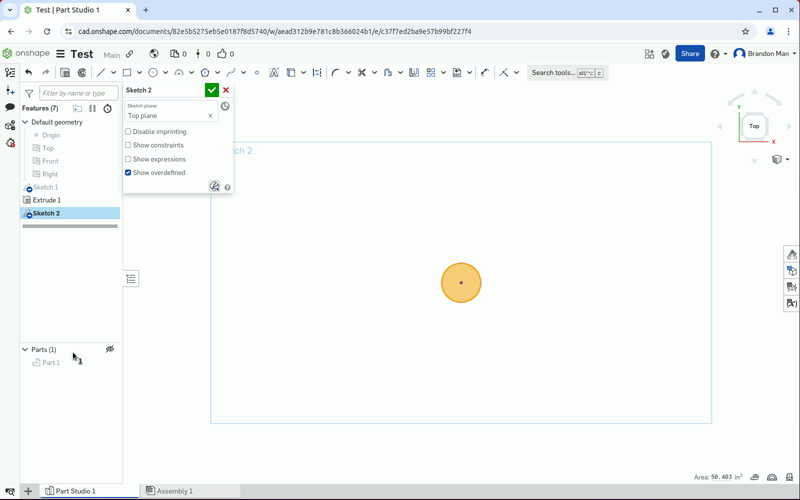
key(shift+y)
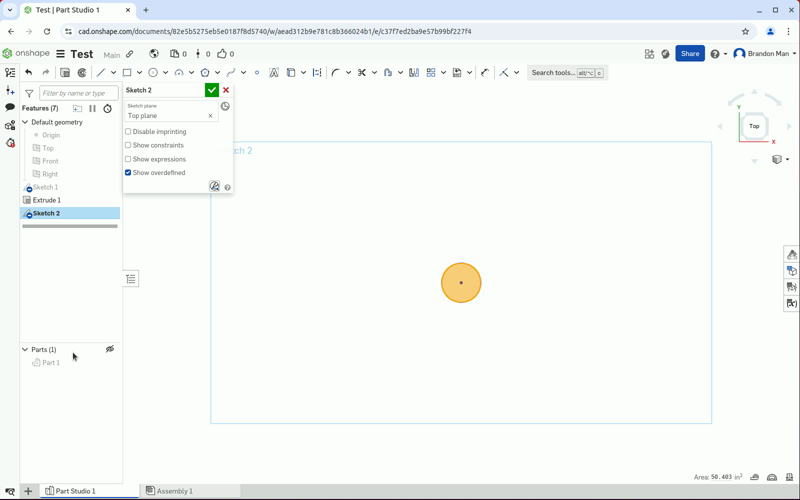
key(shift+e)
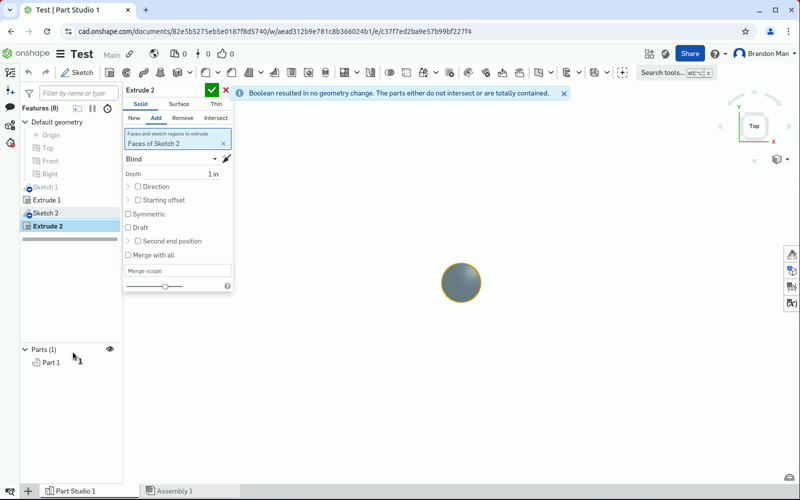
mouse_move(143, 106)
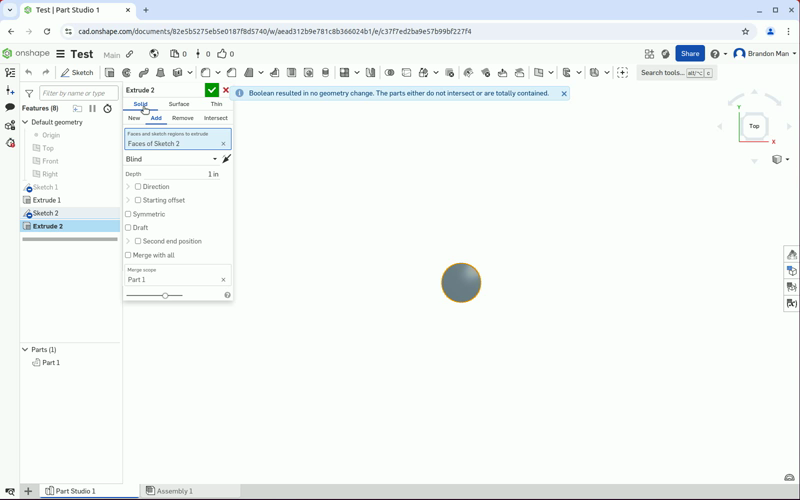
click(143, 106)
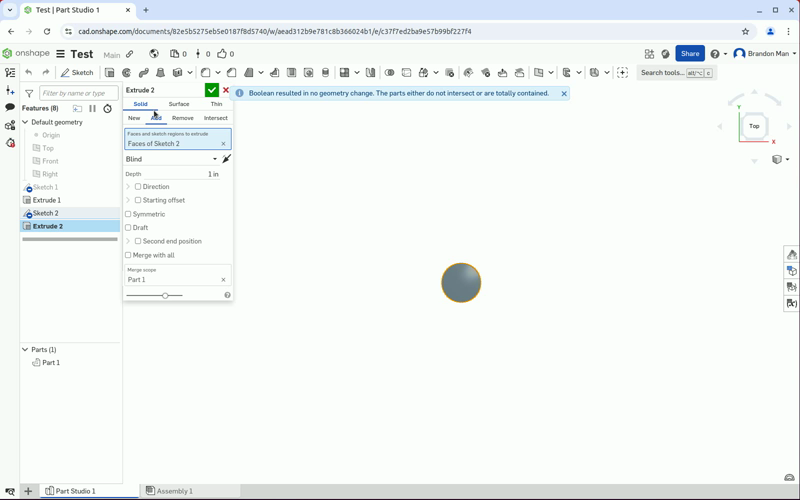
mouse_move(186, 120)
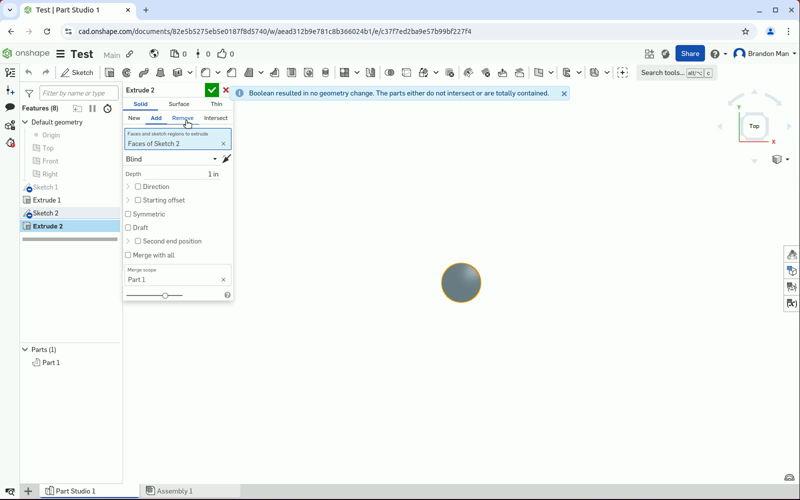
click(186, 120)
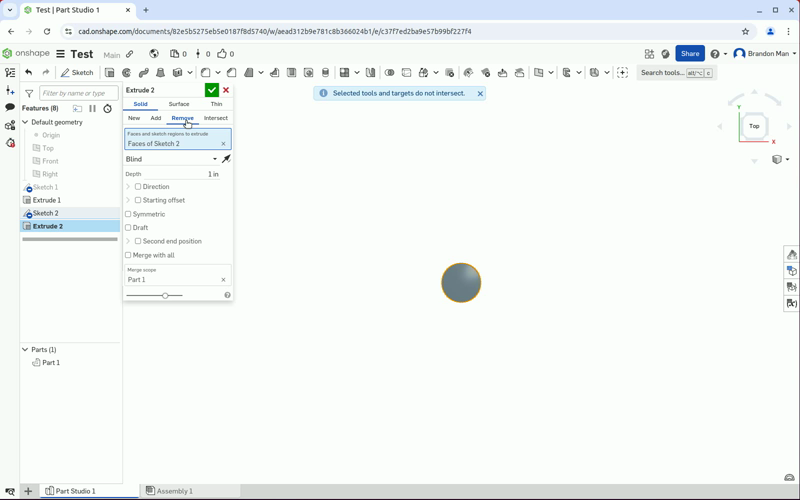
key(tab, 4)
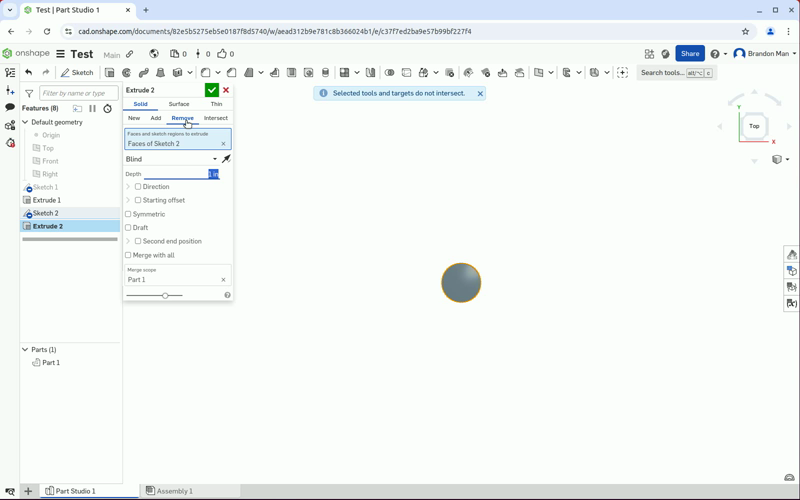
text(-23.108)
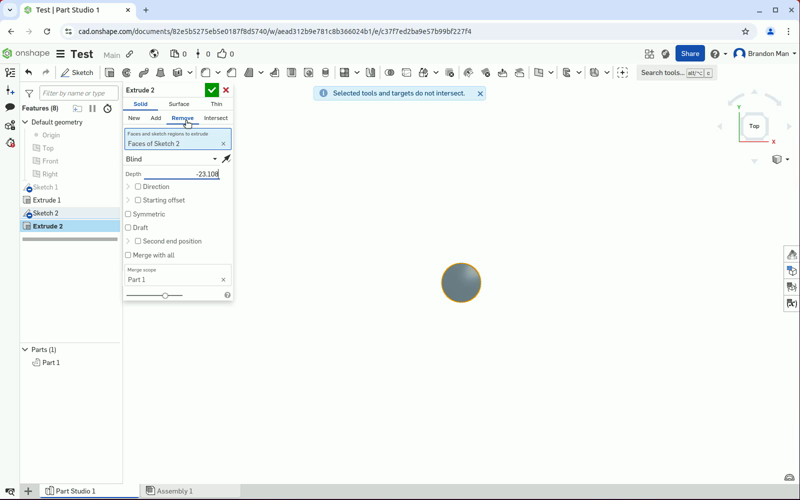
key(tab, 6)
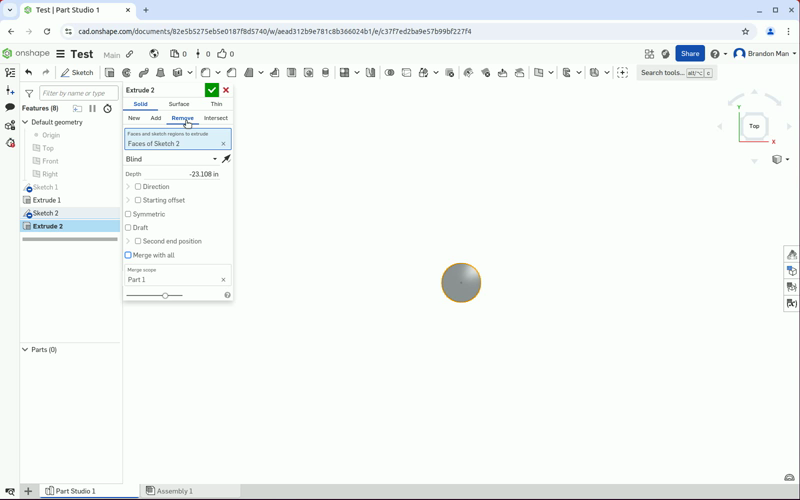
key(space)
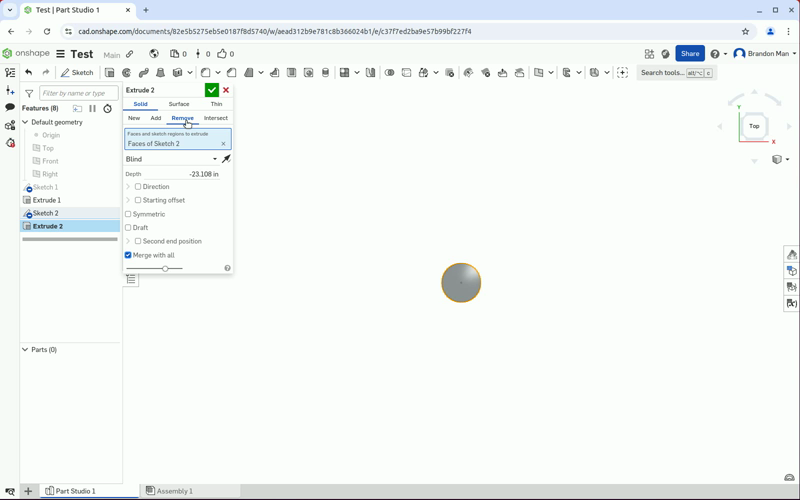
key(enter)
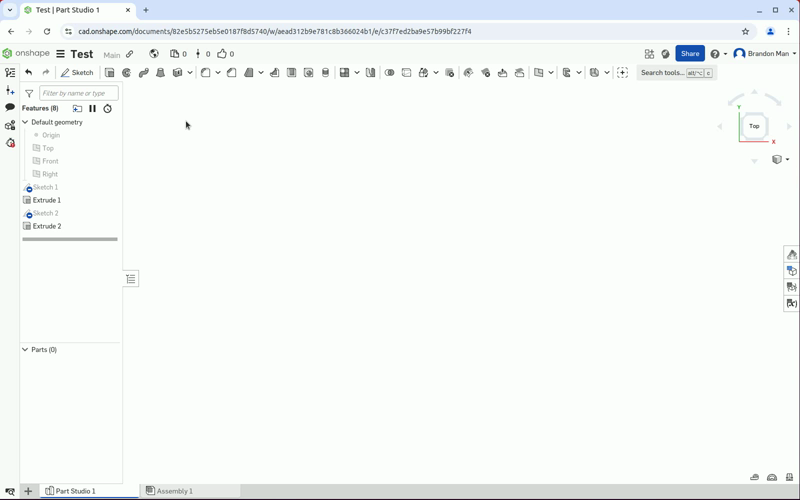
key(shift+h)
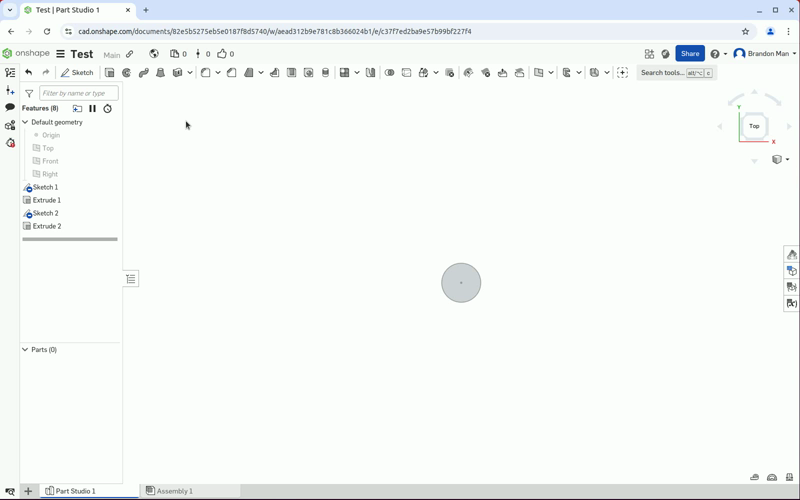
key(shift+h)
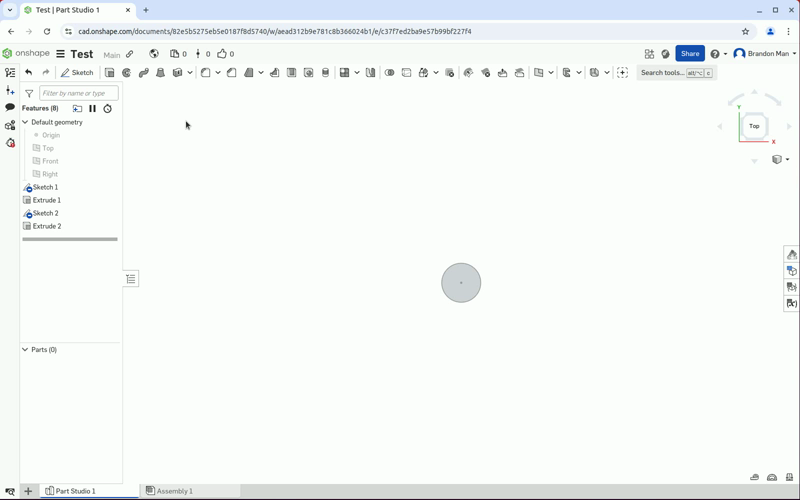
key(shift+7)
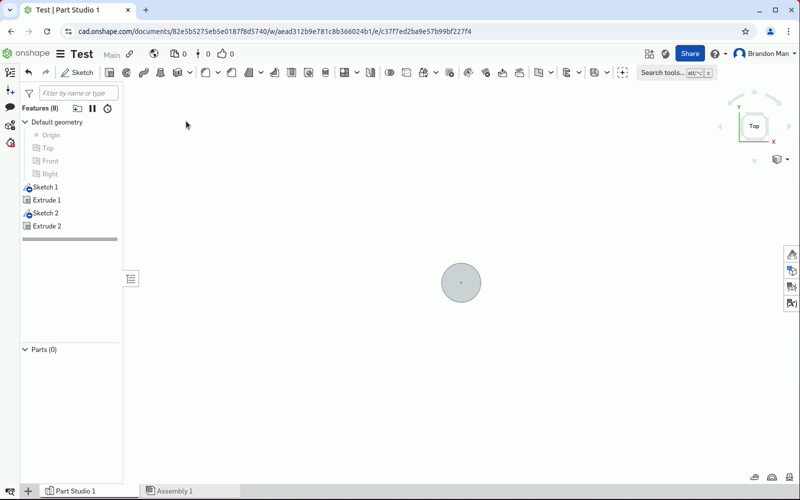
key(up, 3)
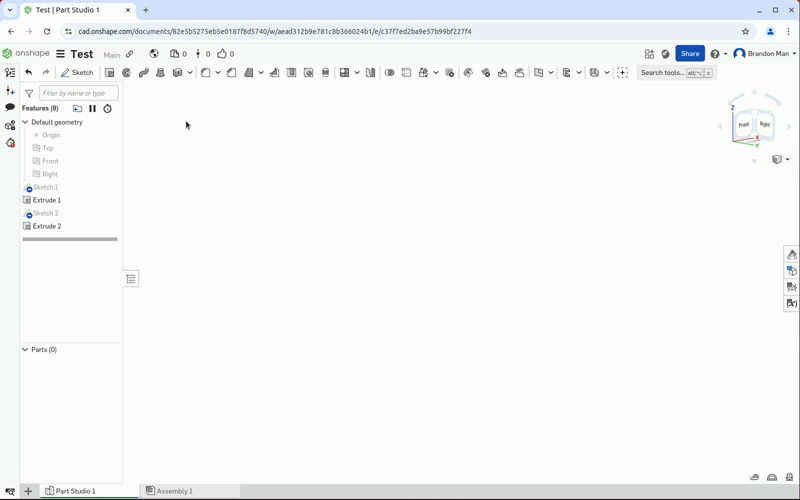
key(left, 3)
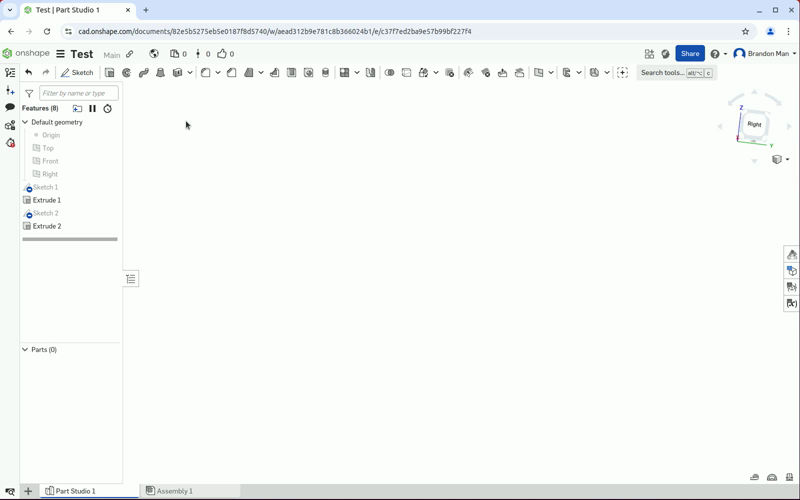
key(right, 3)
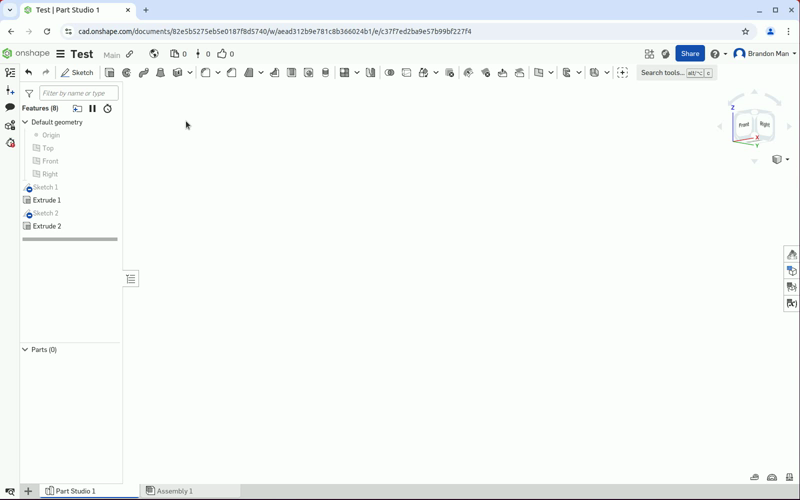
key(down, 3)
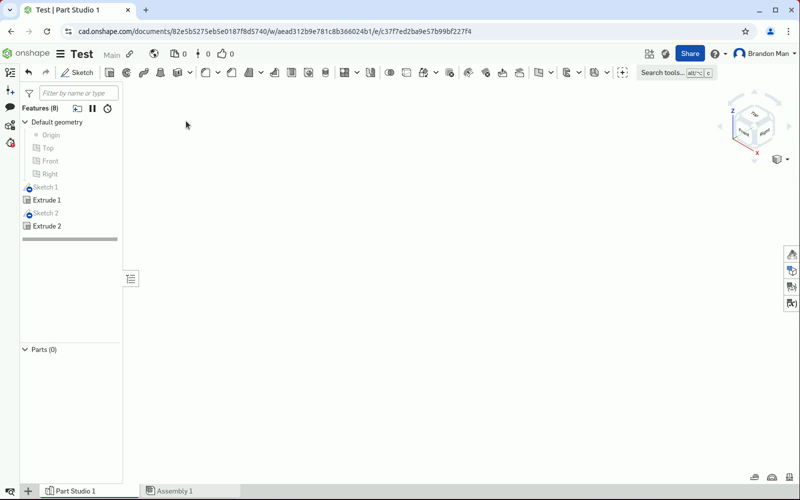
mouse_move(73, 189)
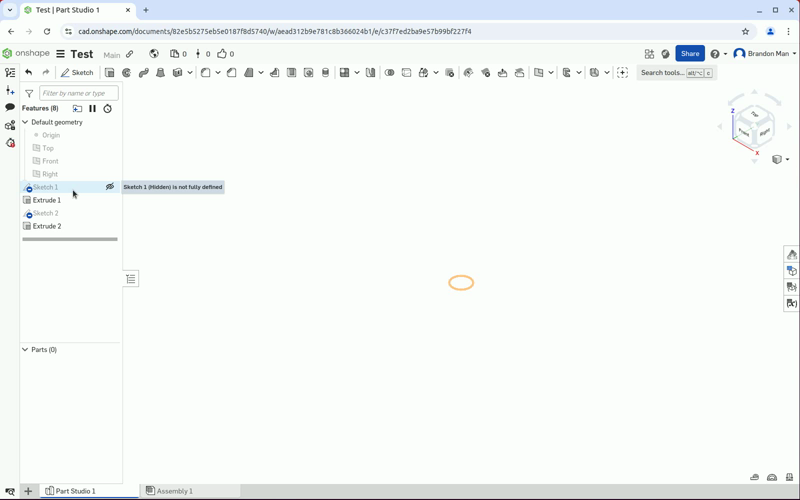
click(73, 189)